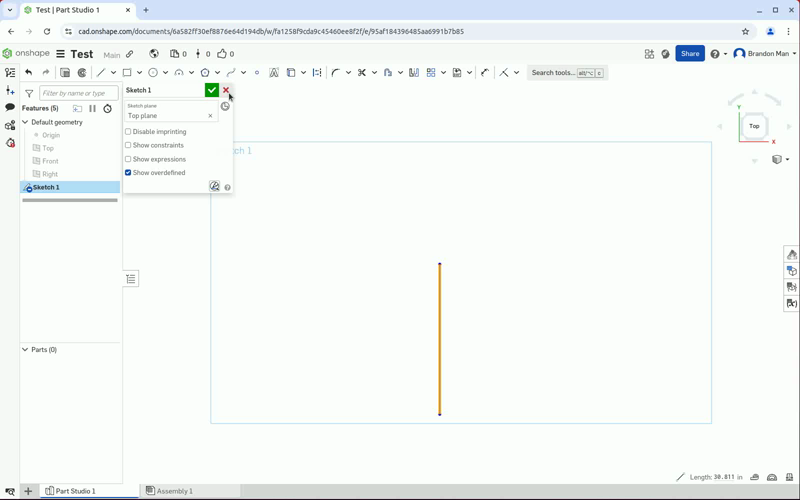
key(shift+h)
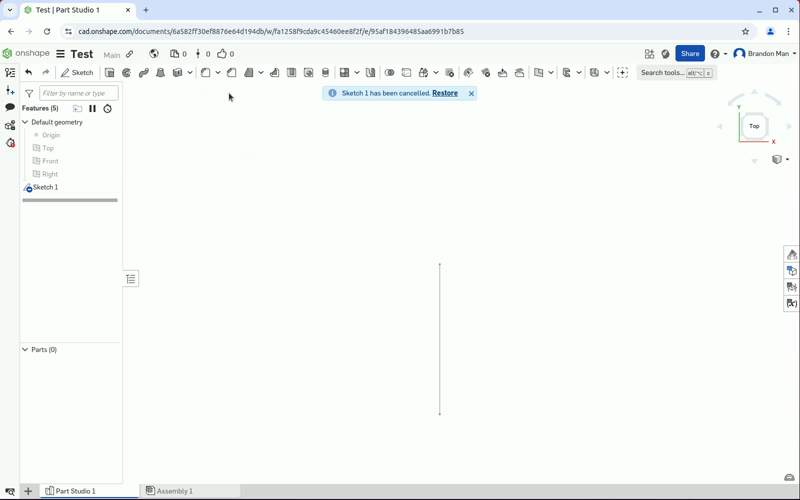
key(shift+s)
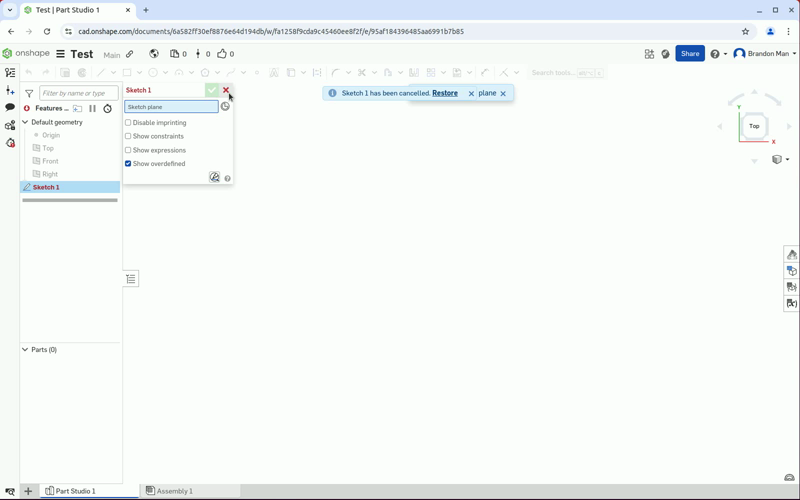
mouse_move(73, 150)
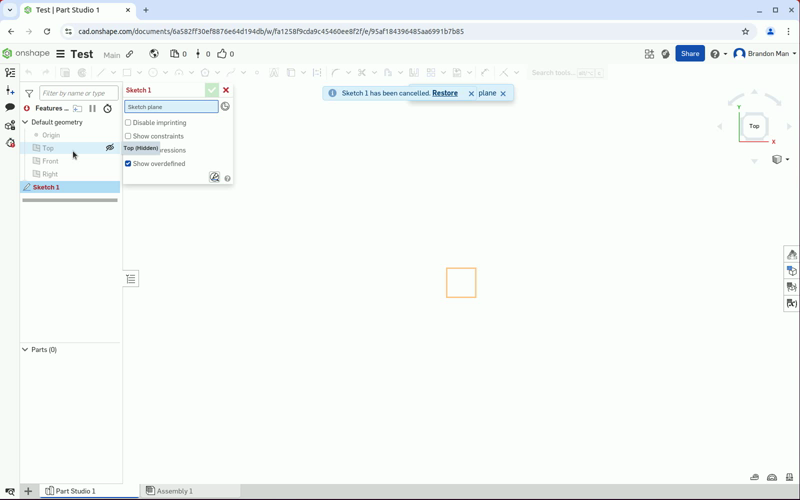
click(73, 150)
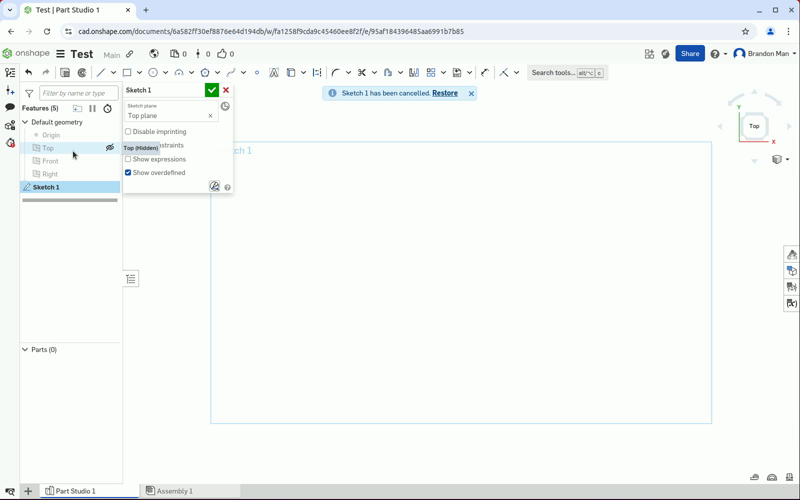
mouse_move(73, 352)
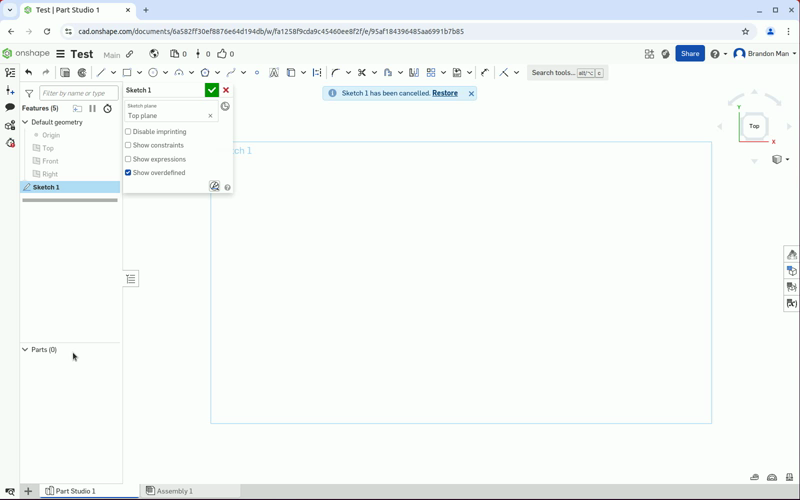
key(y)
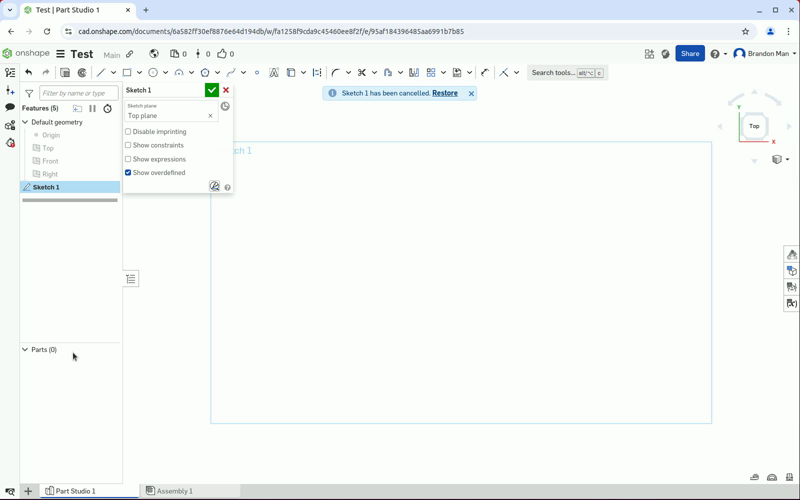
key(l)
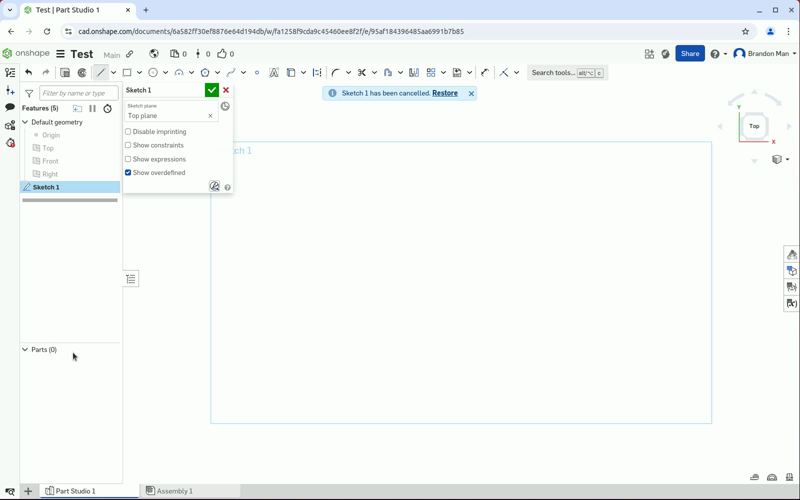
key_down(shift)
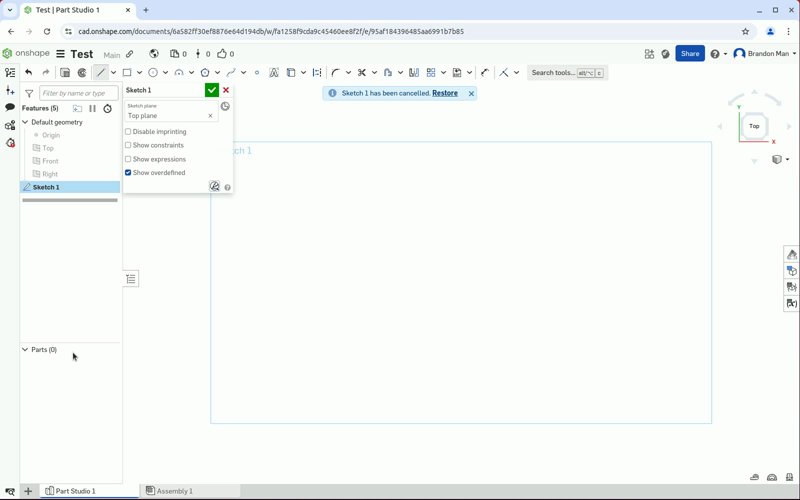
mouse_move(460, 282)
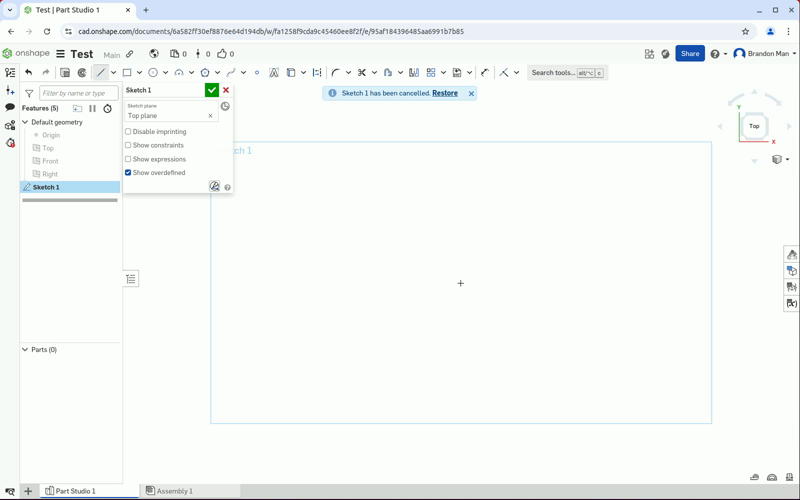
click(460, 282)
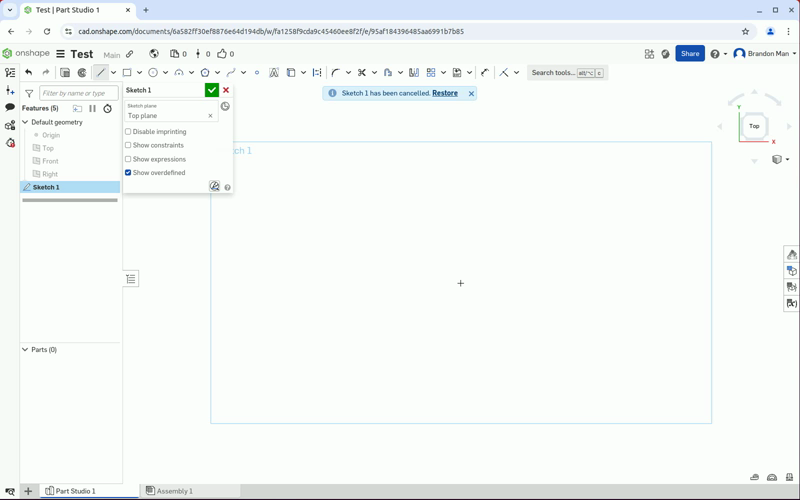
key_up(shift)
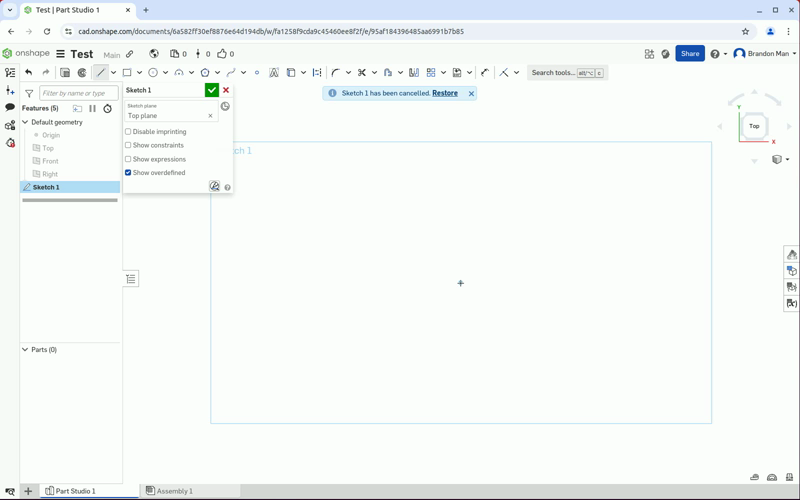
key_down(shift)
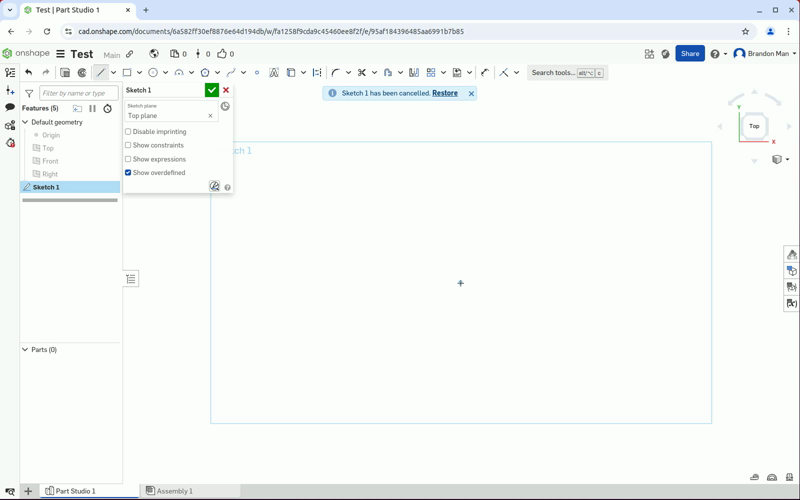
mouse_move(490, 282)
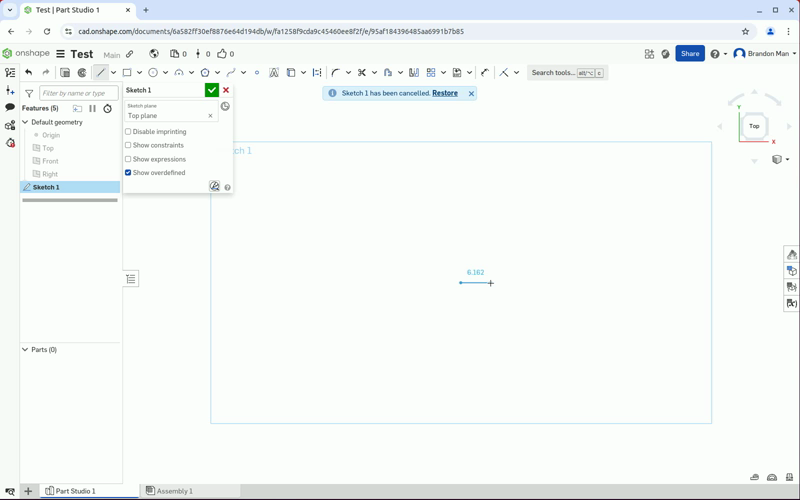
mouse_move(479, 282)
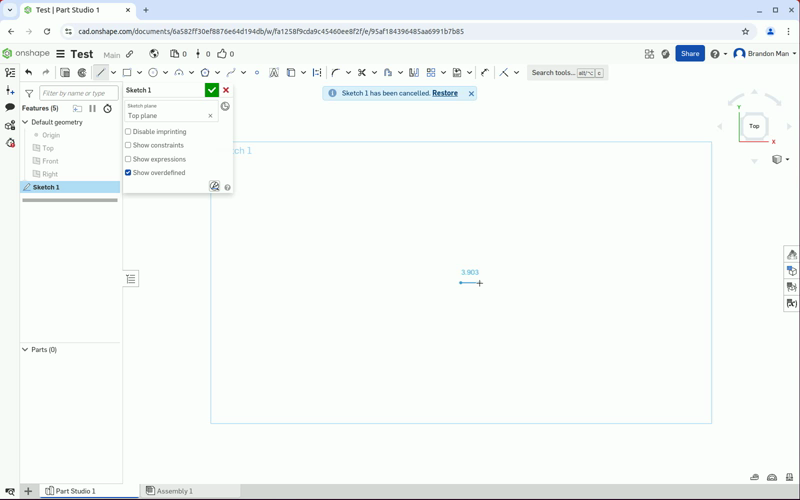
click(479, 282)
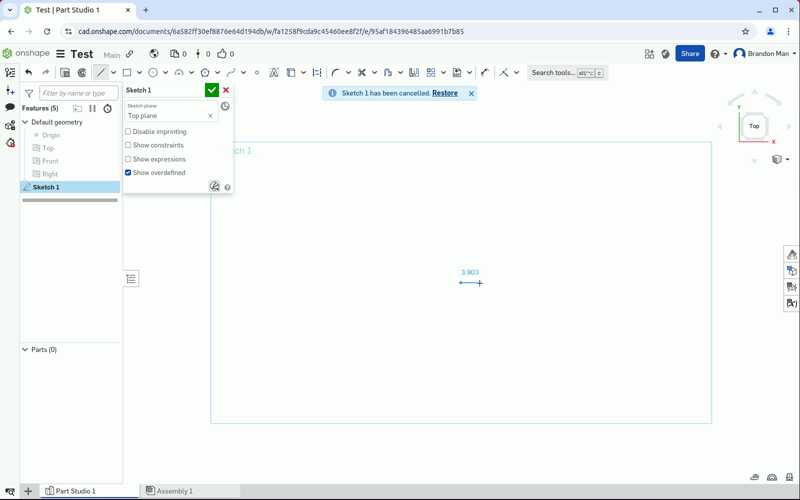
key_up(shift)
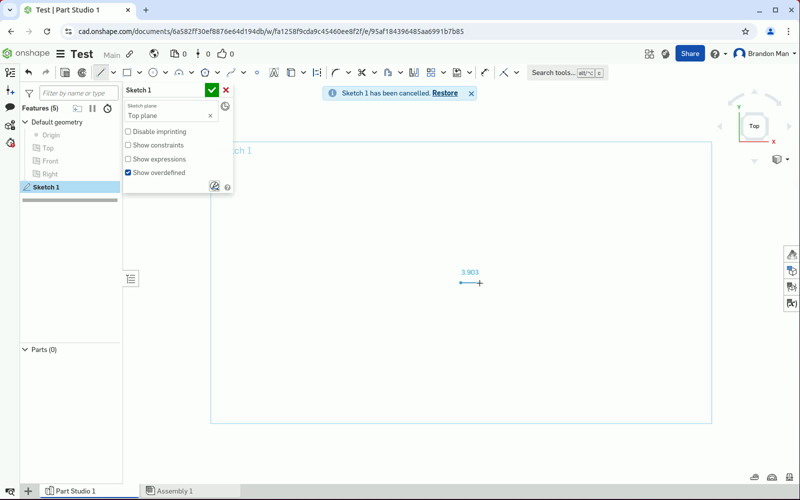
key_down(shift)
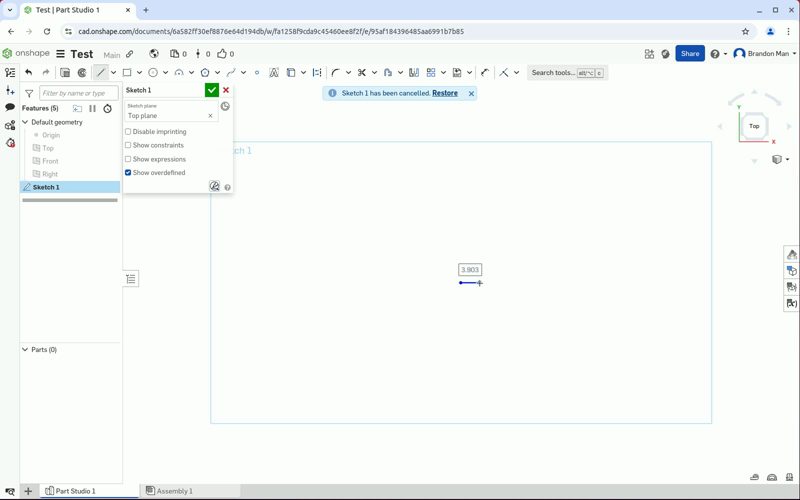
mouse_move(509, 282)
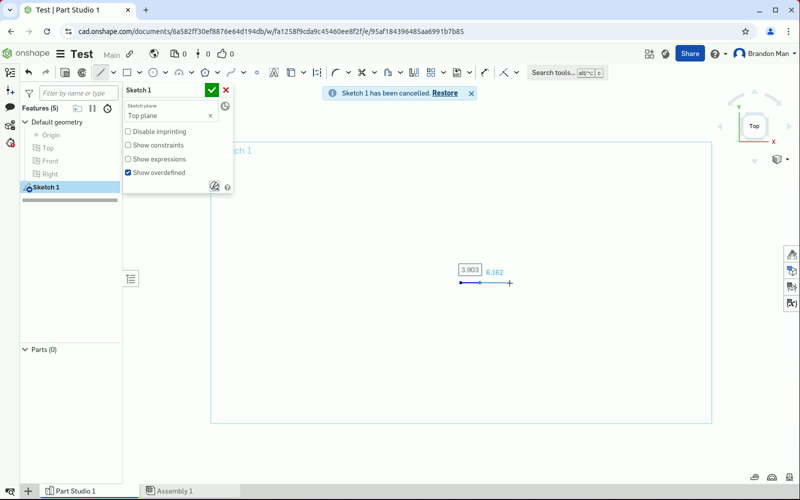
mouse_move(479, 273)
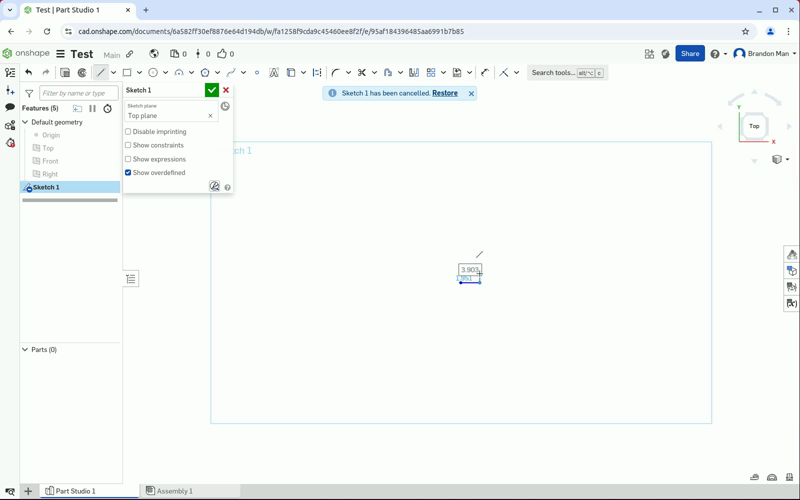
click(479, 273)
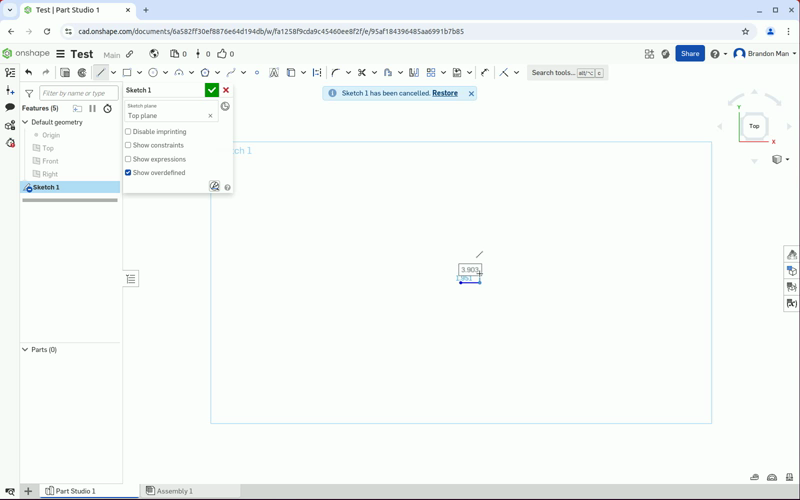
key_up(shift)
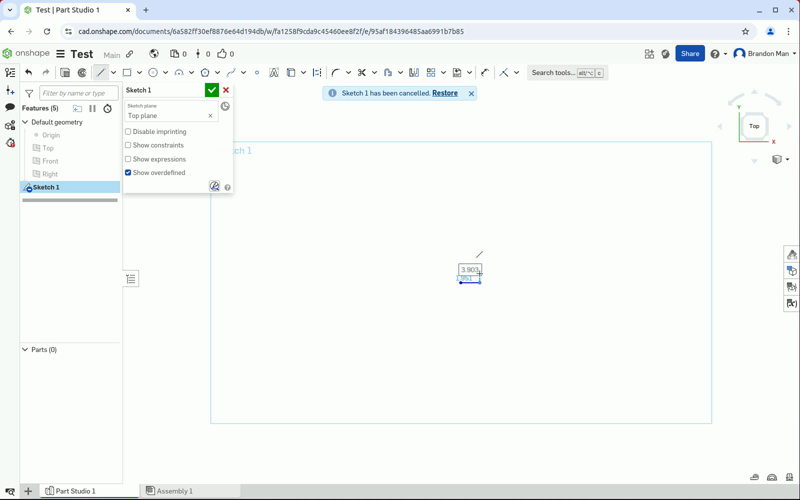
key_down(shift)
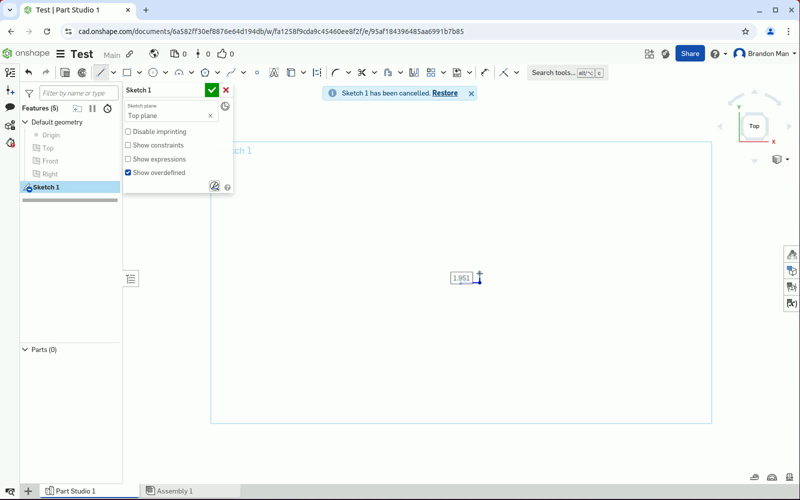
mouse_move(509, 273)
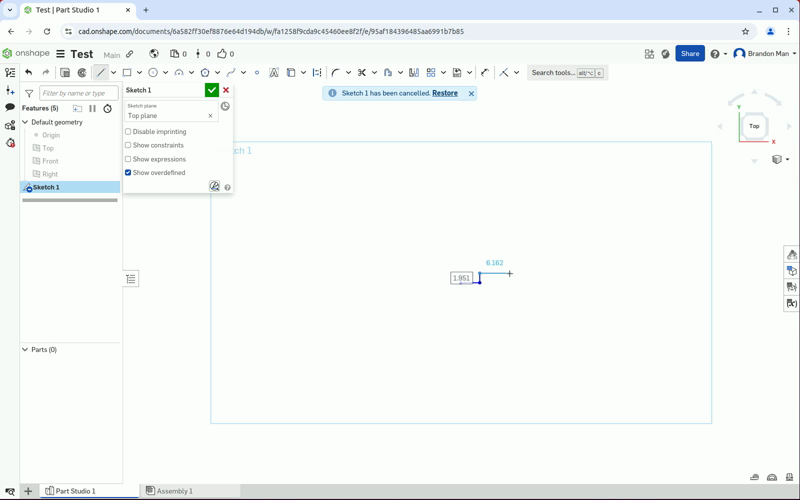
mouse_move(535, 273)
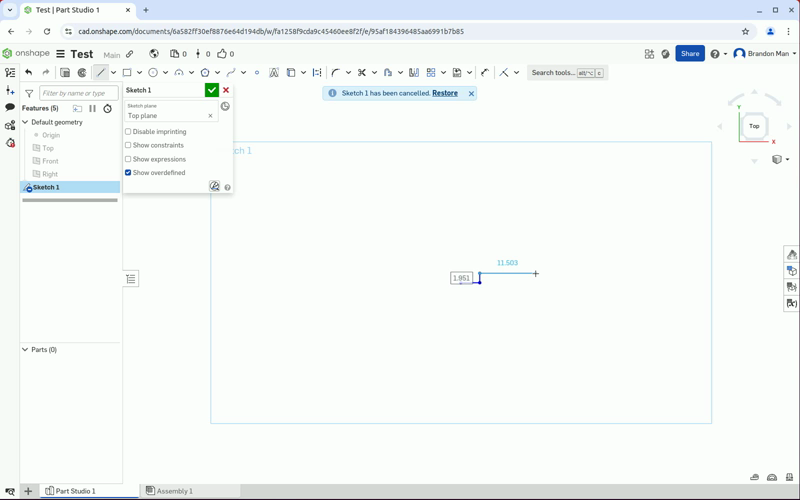
click(535, 273)
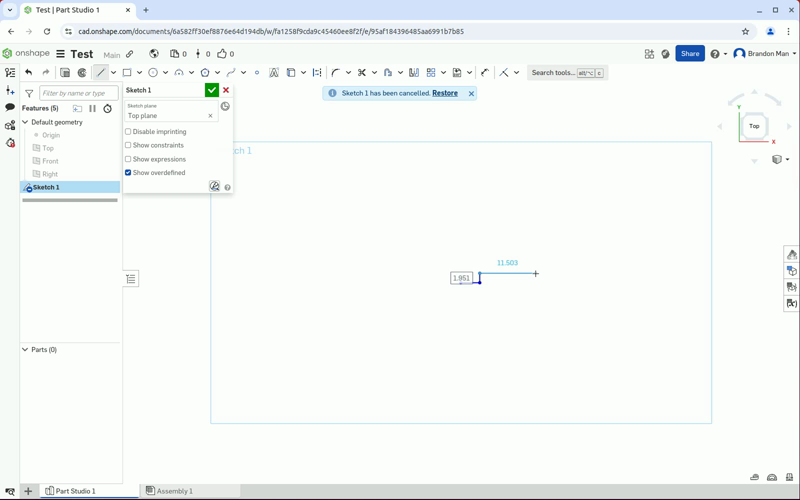
key_up(shift)
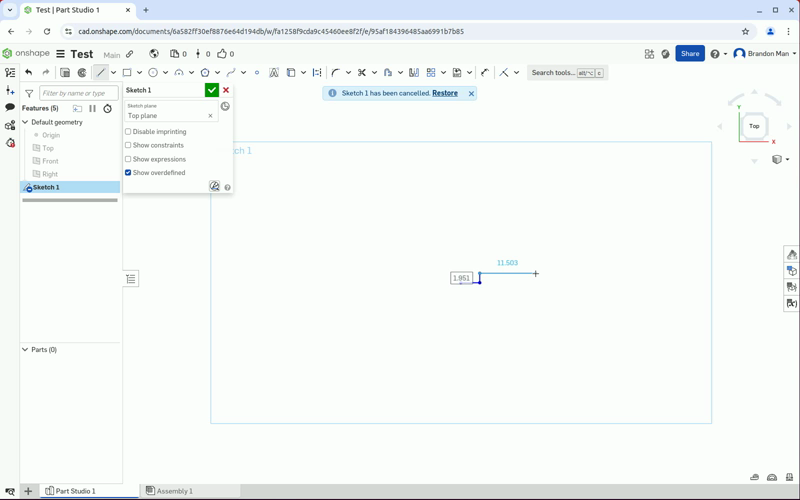
key_down(shift)
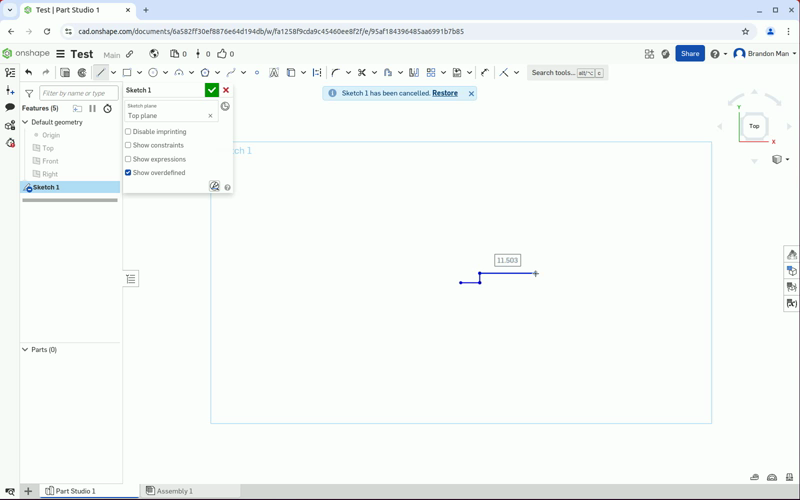
mouse_move(565, 273)
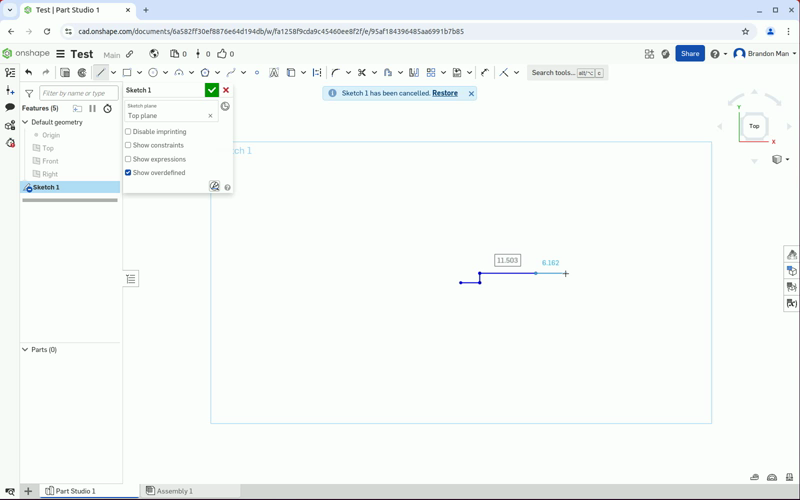
mouse_move(535, 282)
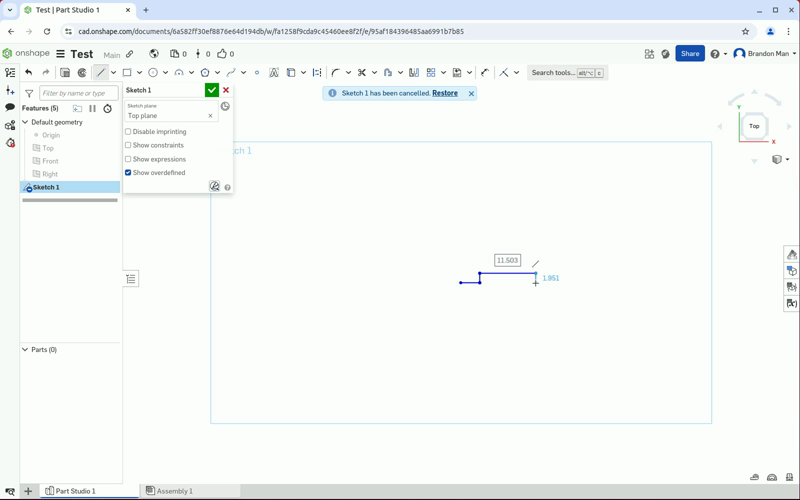
click(535, 282)
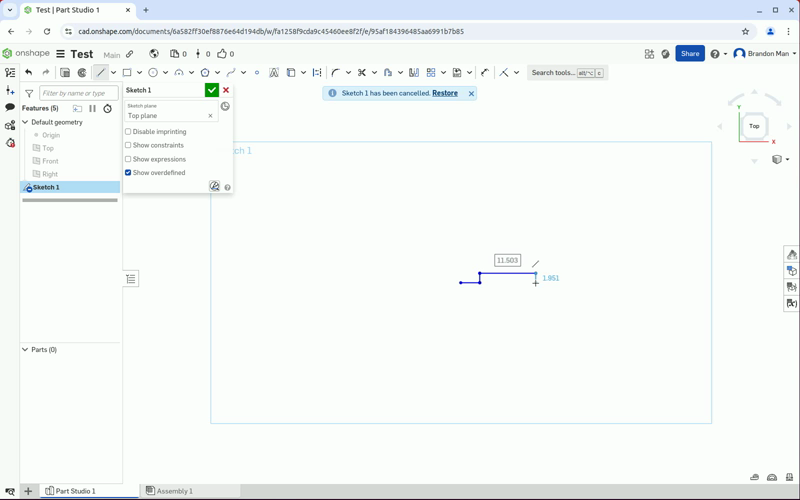
key_up(shift)
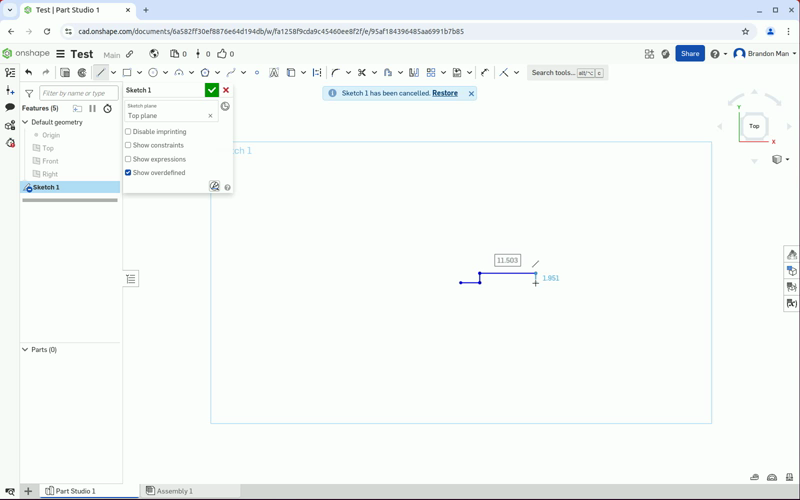
key_down(shift)
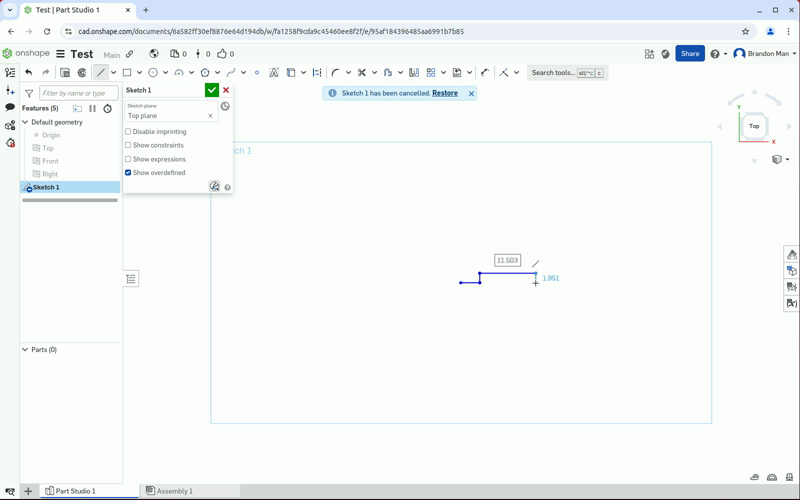
mouse_move(565, 282)
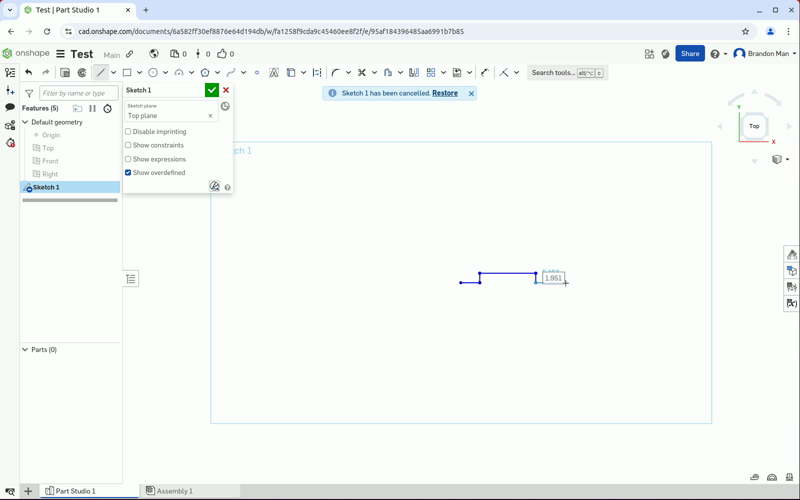
mouse_move(573, 282)
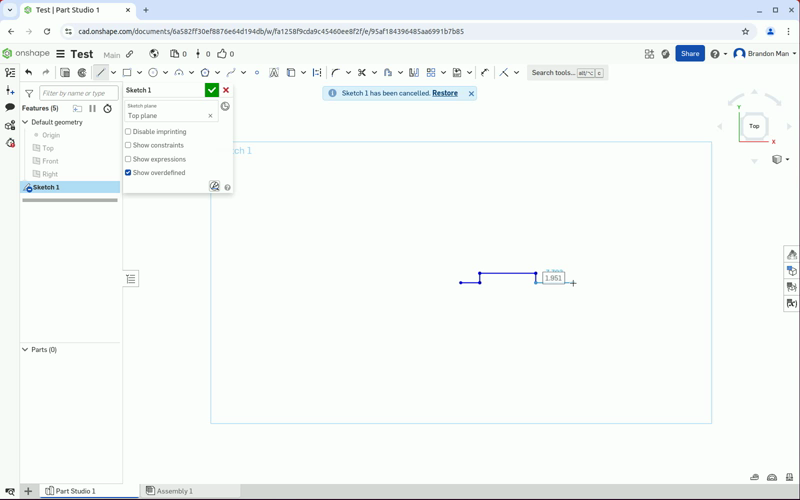
click(573, 282)
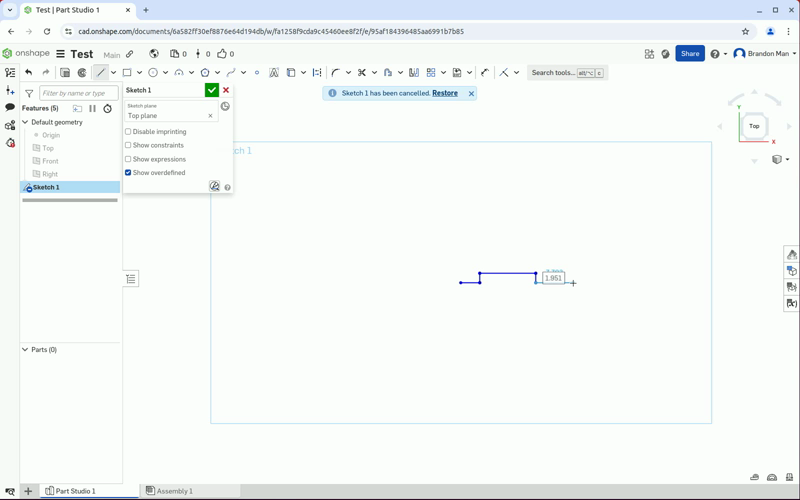
key_up(shift)
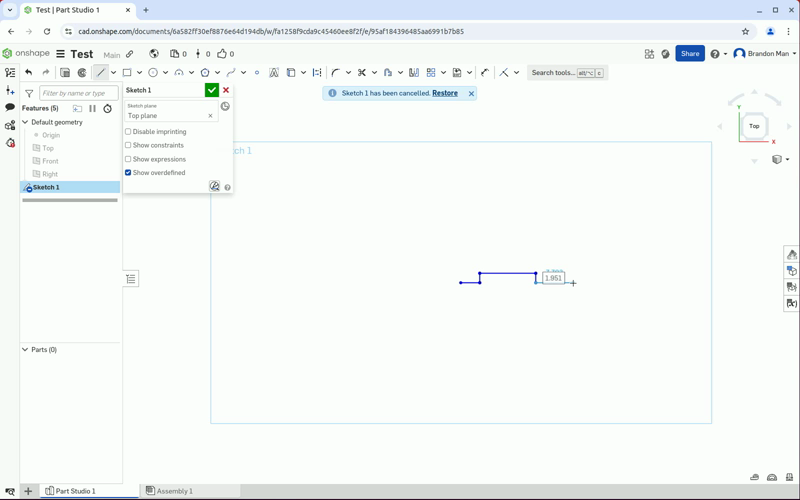
key_down(shift)
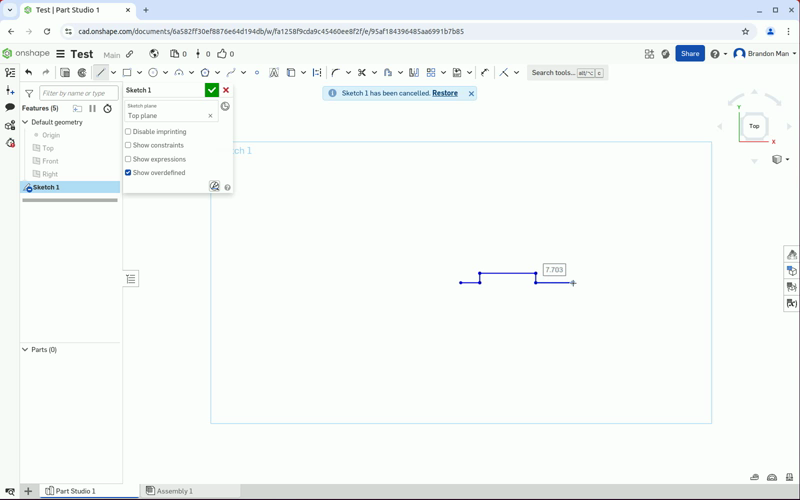
mouse_move(589, 282)
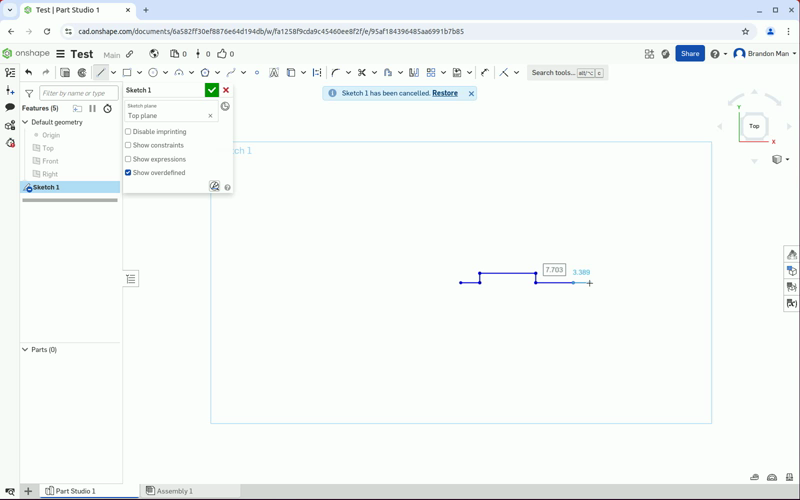
mouse_move(573, 254)
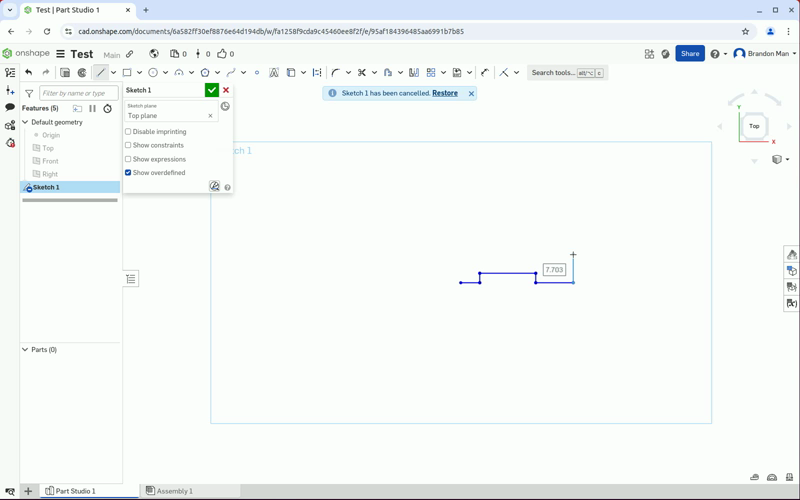
click(573, 254)
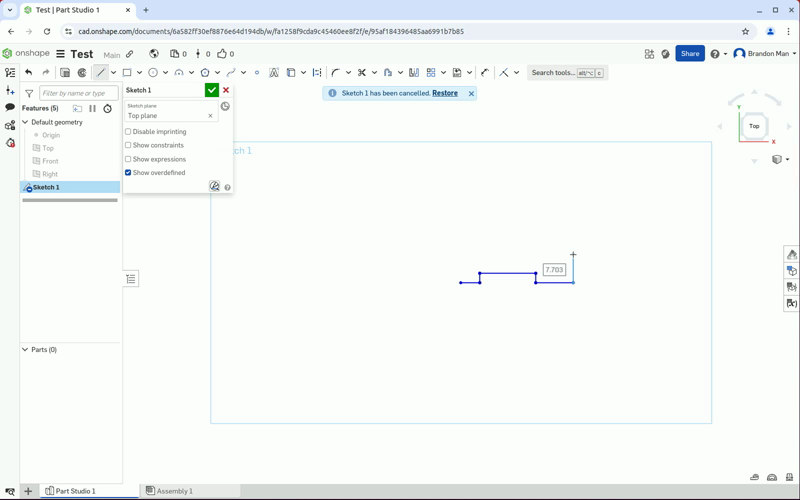
key_up(shift)
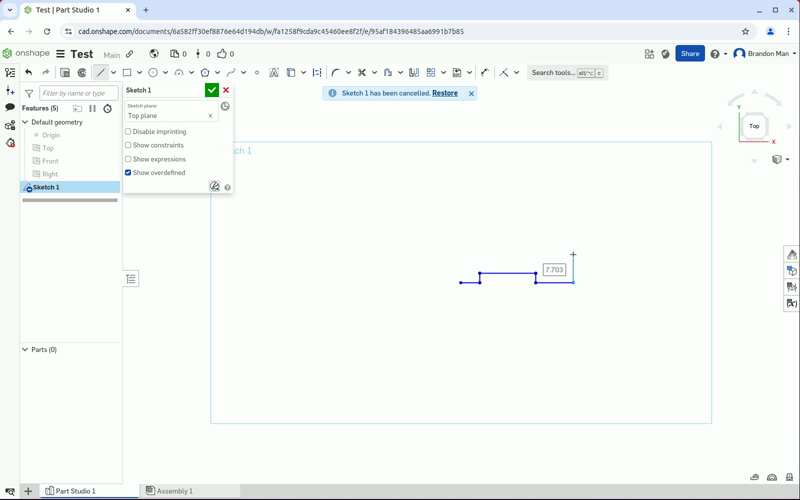
key_down(shift)
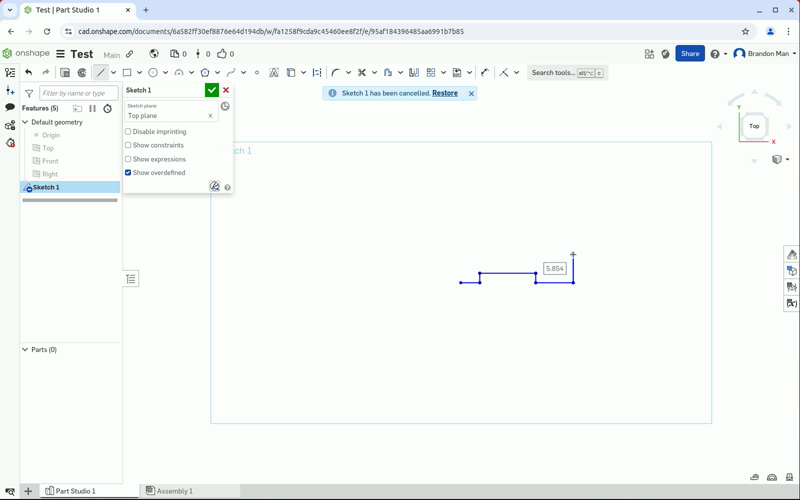
mouse_move(508, 208)
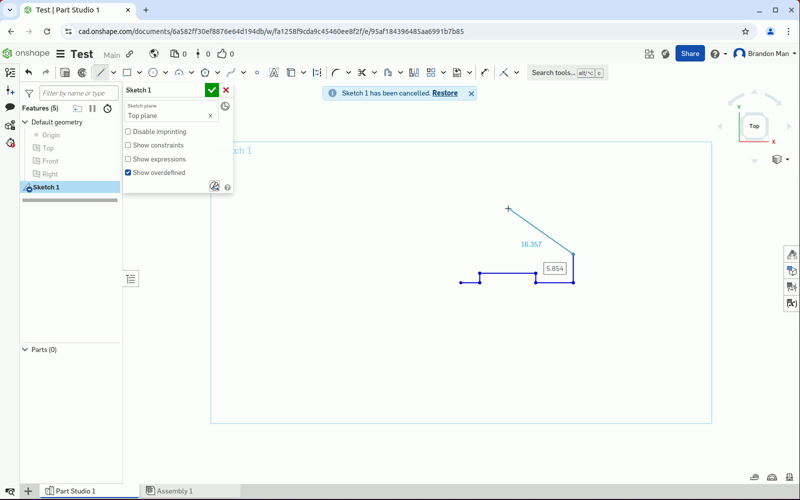
click(508, 208)
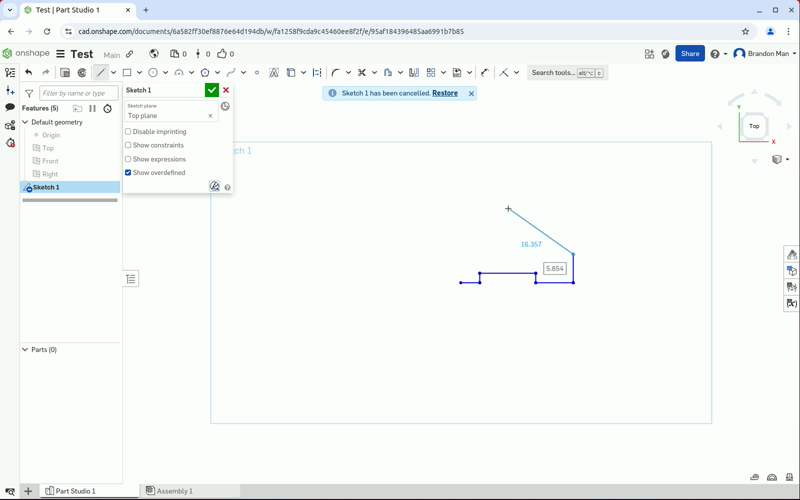
key_up(shift)
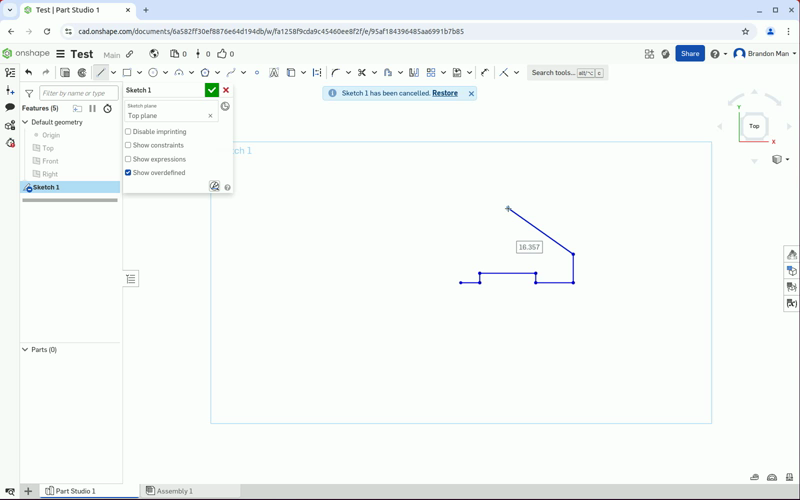
key_down(shift)
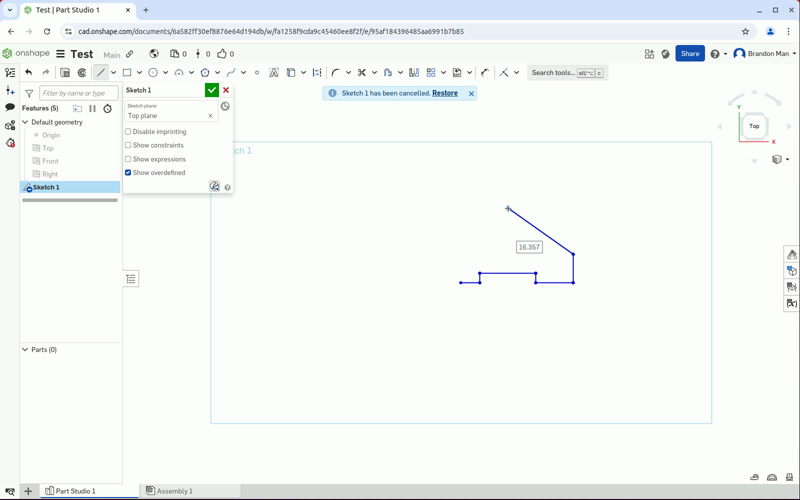
mouse_move(538, 208)
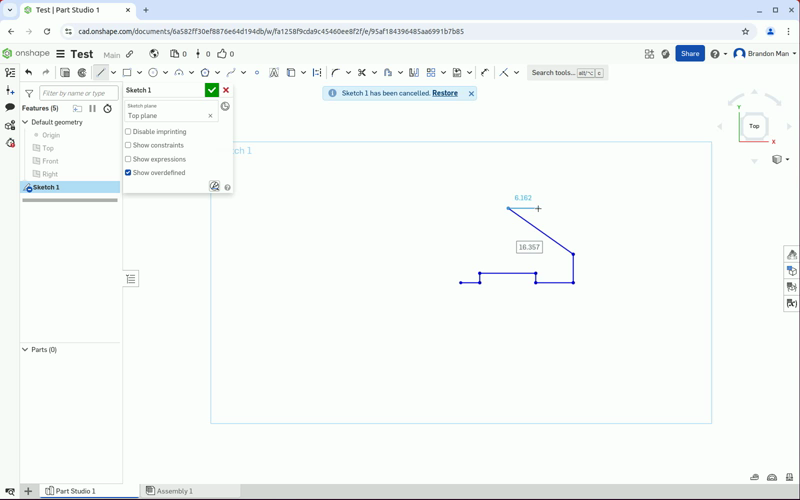
mouse_move(460, 208)
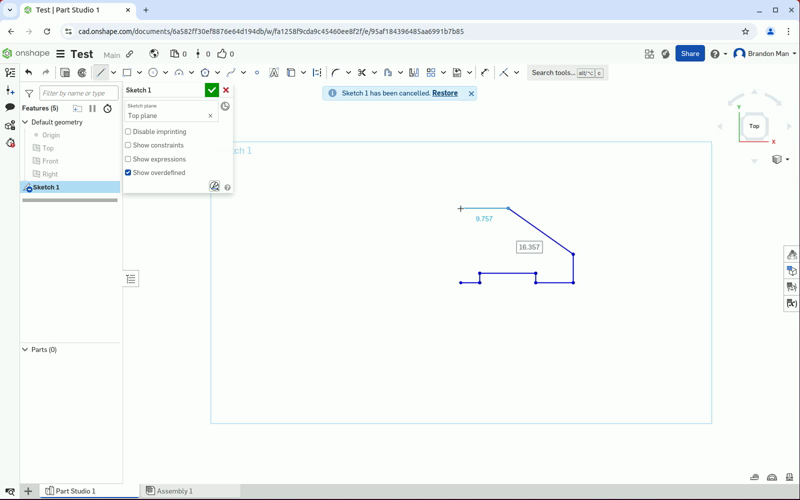
click(460, 208)
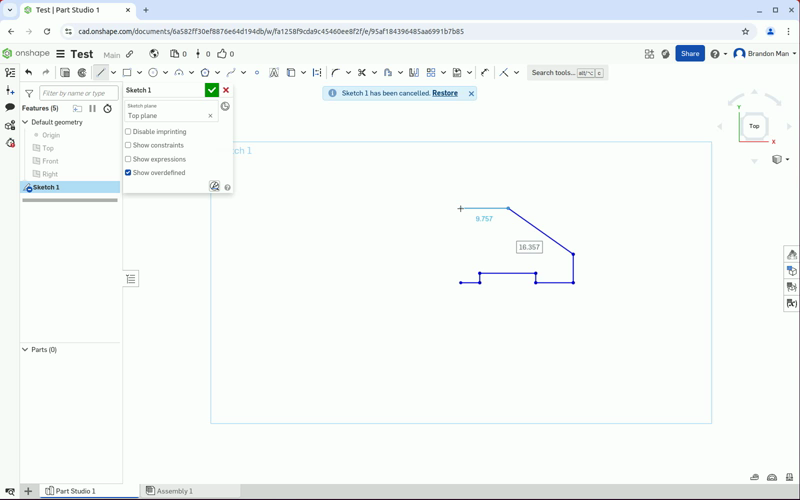
key_up(shift)
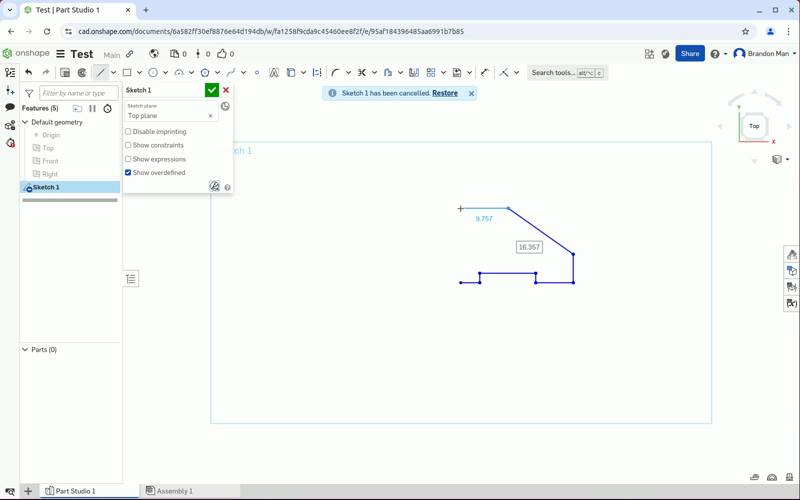
key_down(shift)
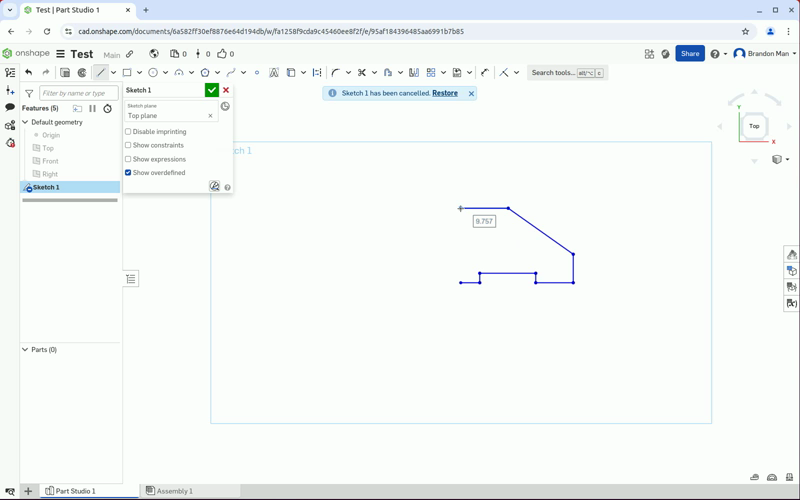
mouse_move(460, 282)
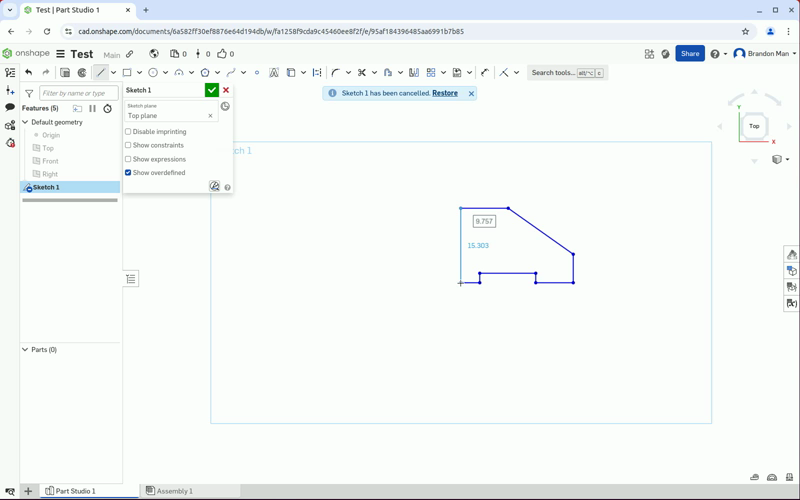
key_up(shift)
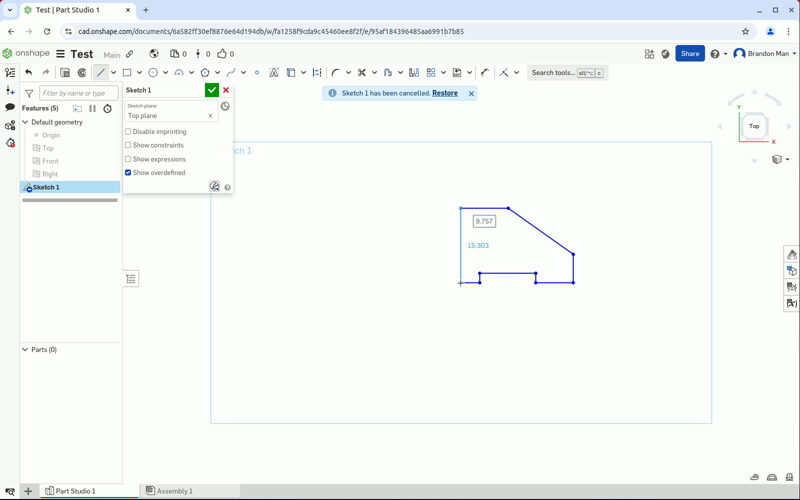
click(460, 282)
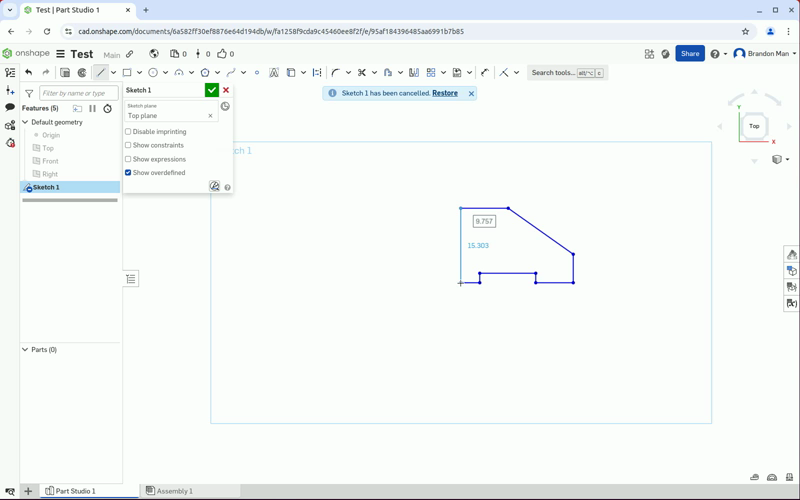
key(esc)
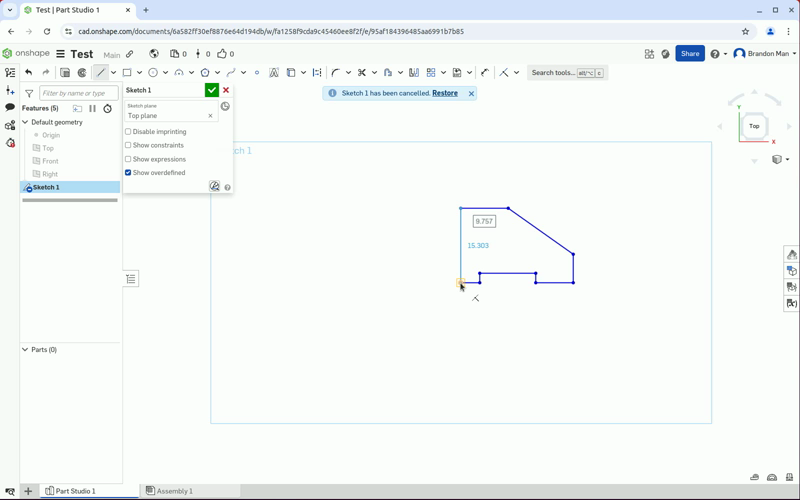
mouse_move(497, 252)
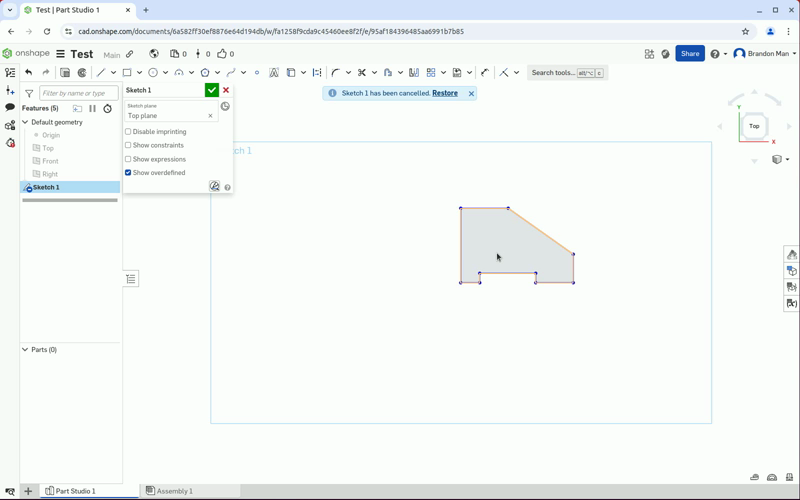
click(497, 252)
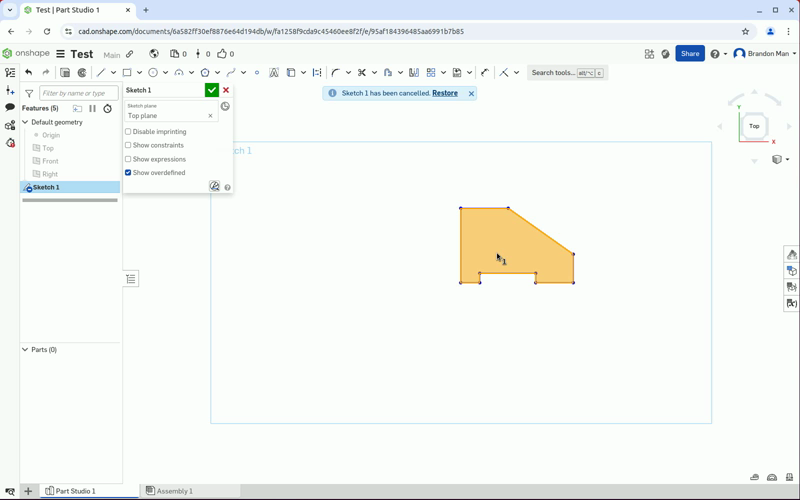
mouse_move(73, 352)
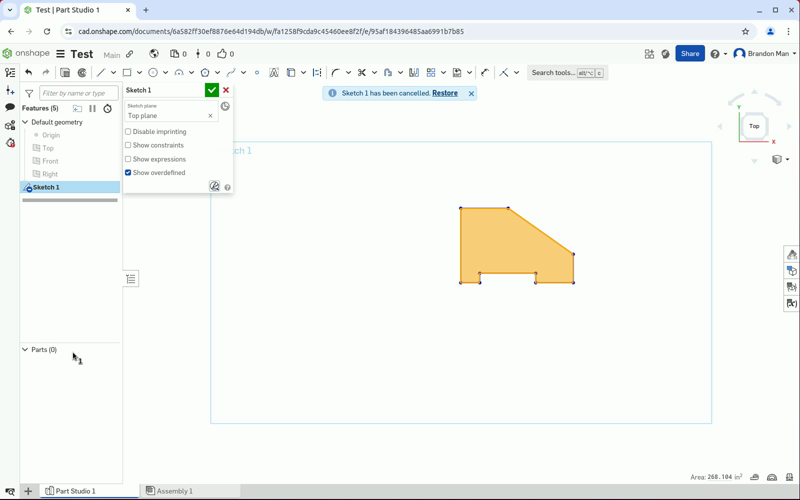
key(shift+y)
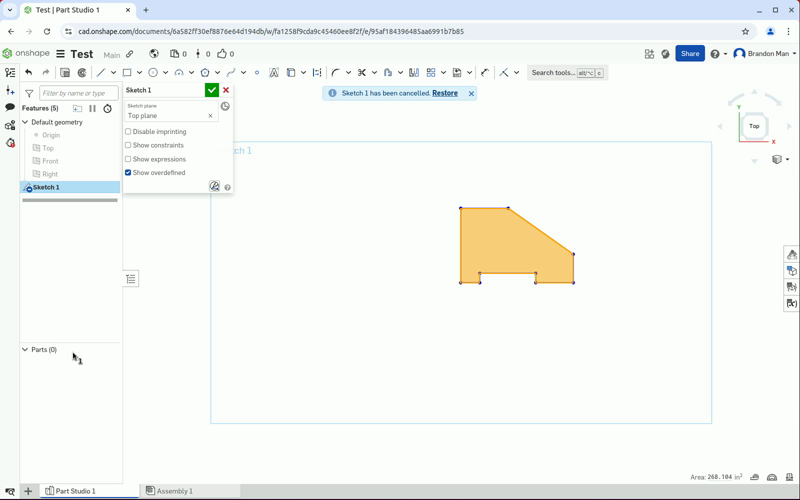
key(shift+e)
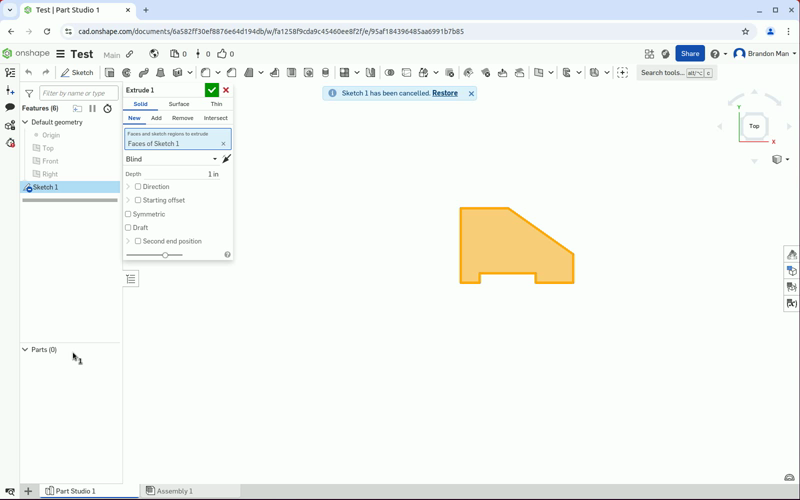
mouse_move(143, 106)
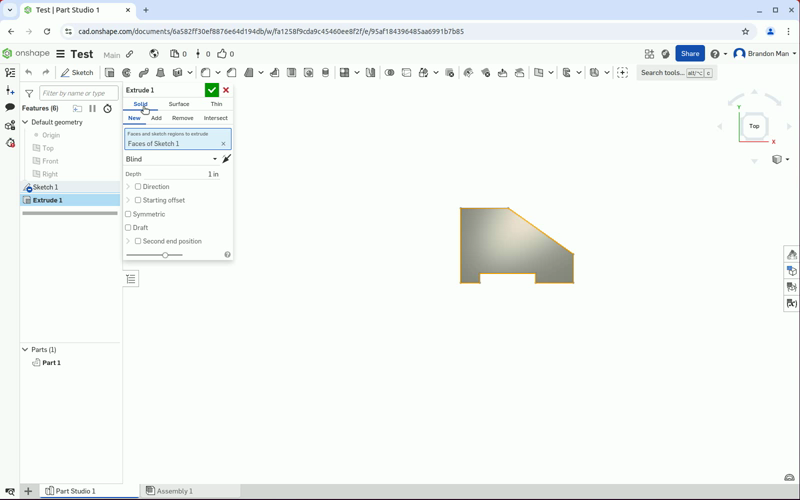
click(143, 106)
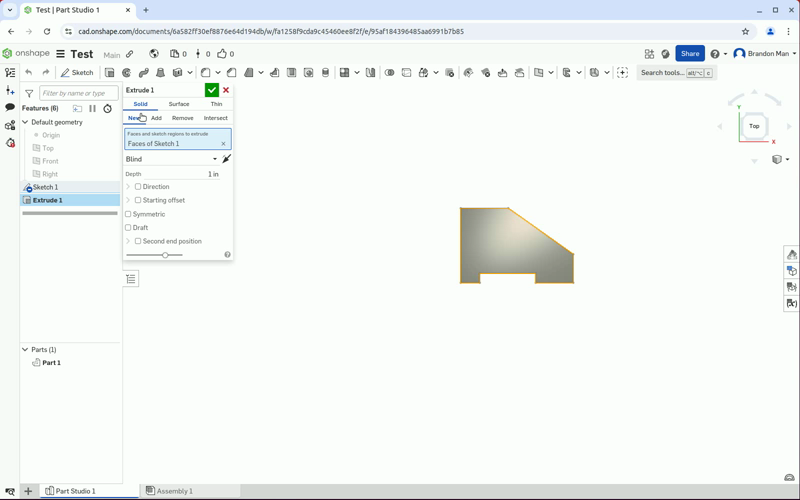
mouse_move(137, 120)
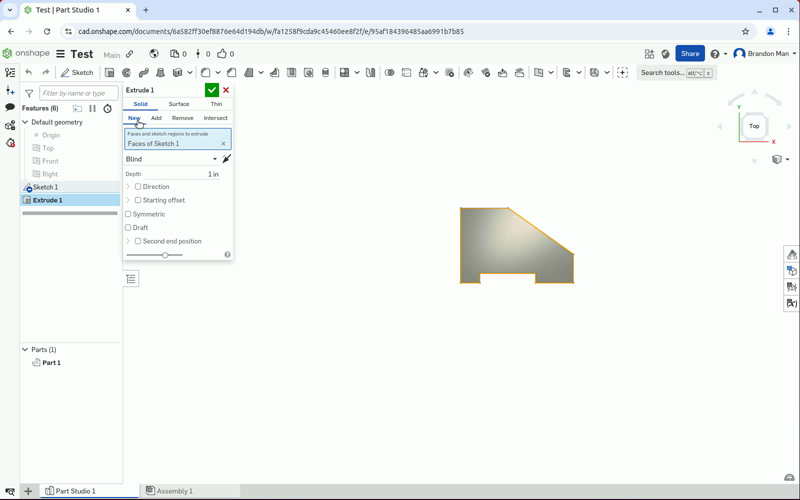
click(137, 120)
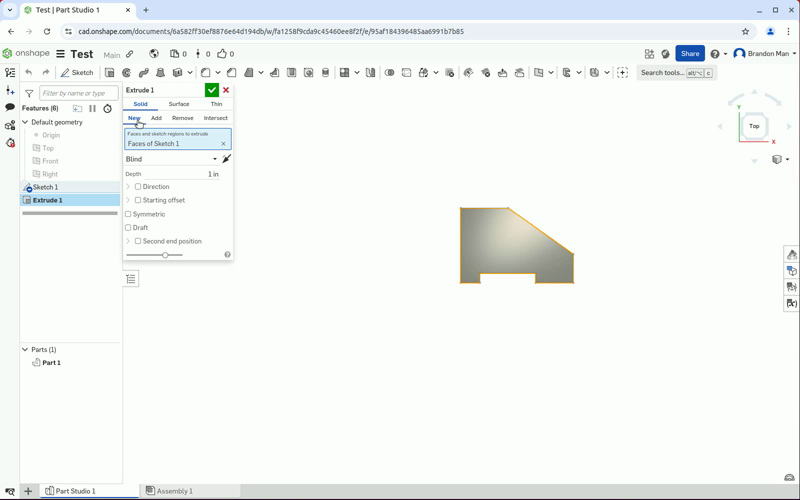
key(tab, 4)
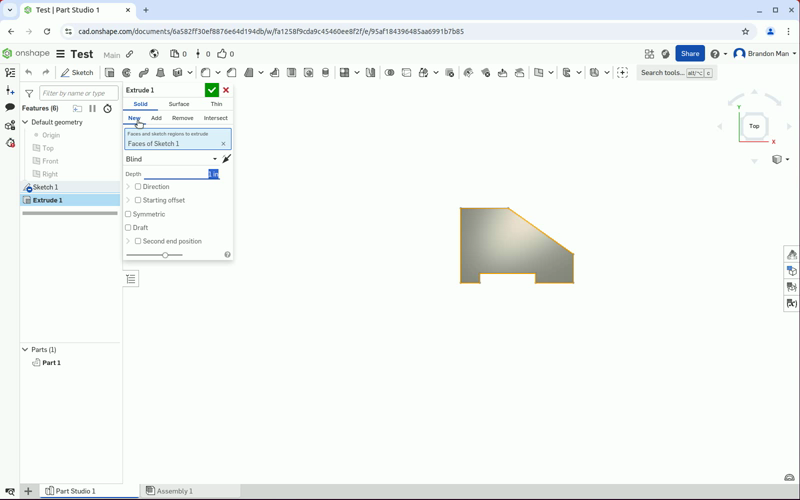
text(1.926)
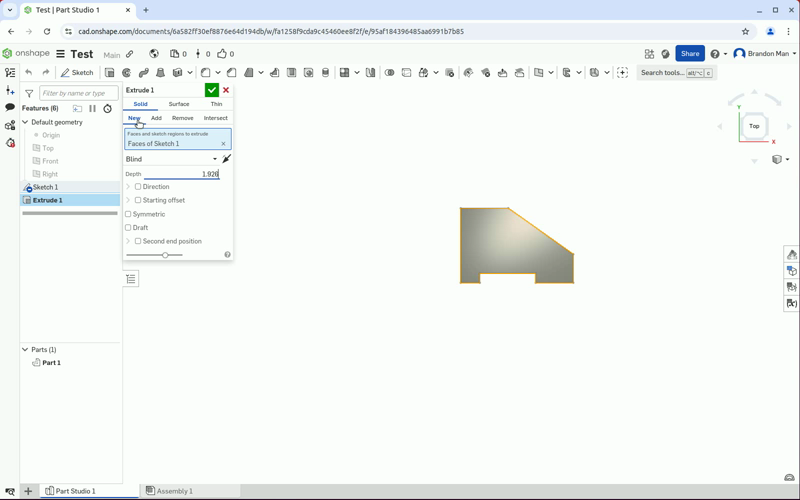
key(enter)
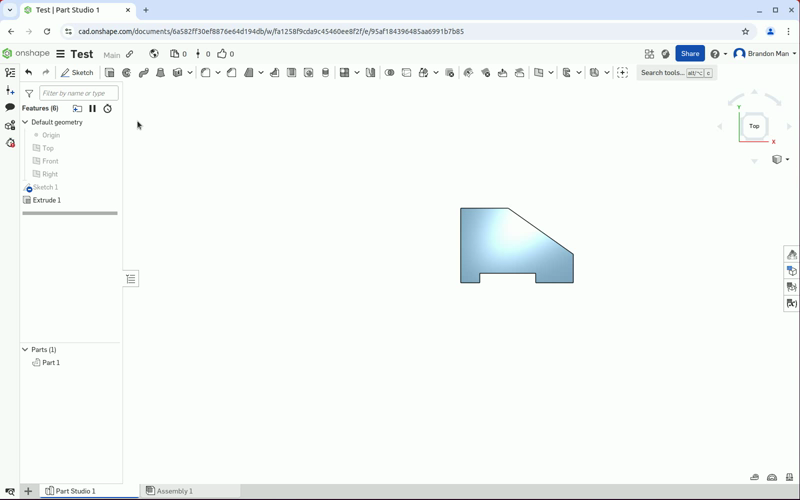
key(shift+h)
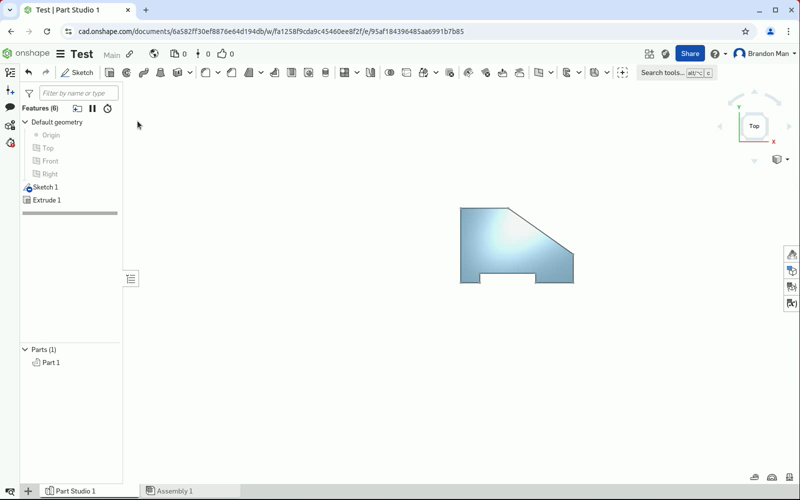
key(shift+h)
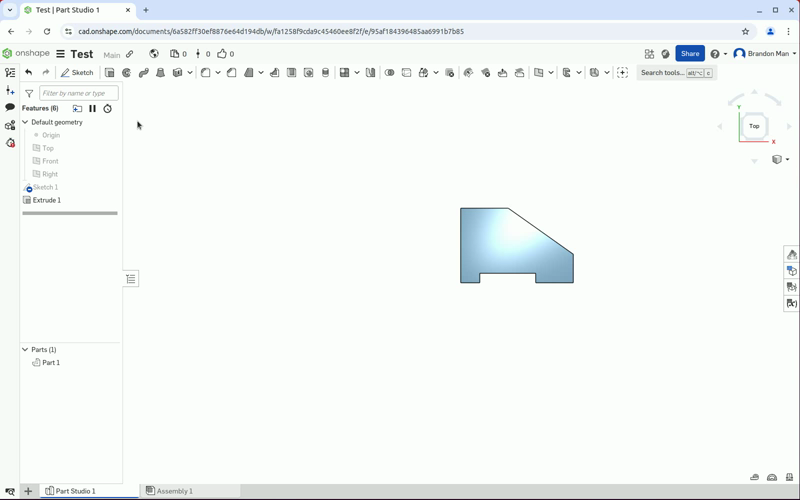
mouse_move(73, 189)
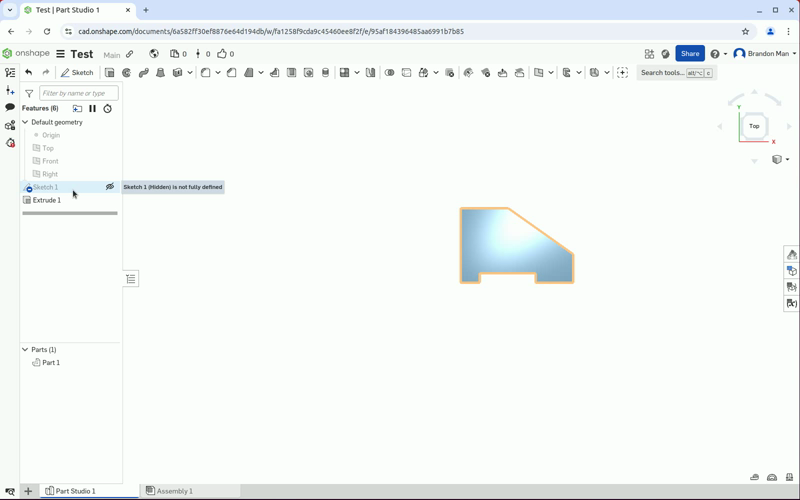
click(73, 189)
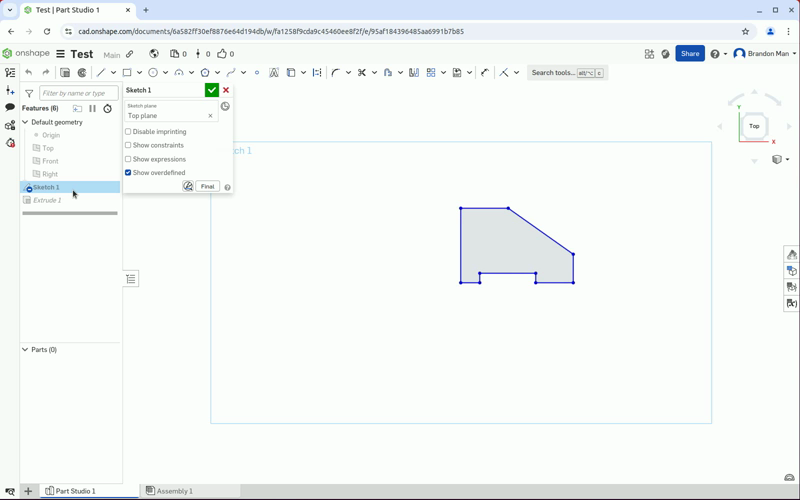
mouse_move(229, 92)
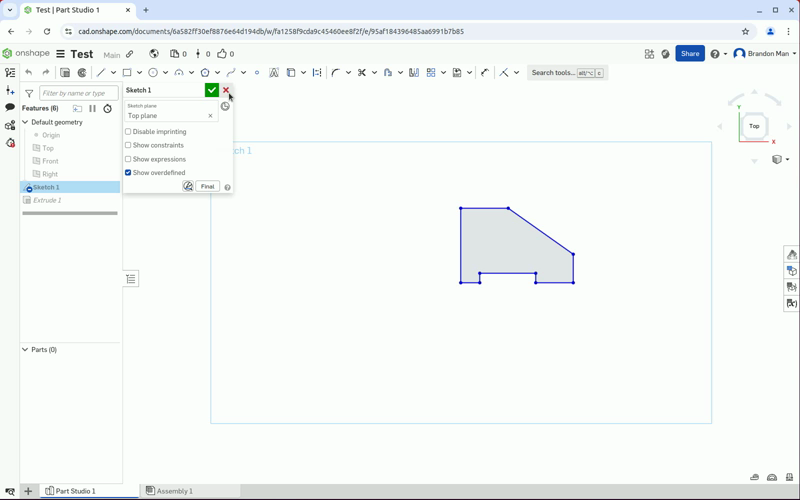
click(229, 92)
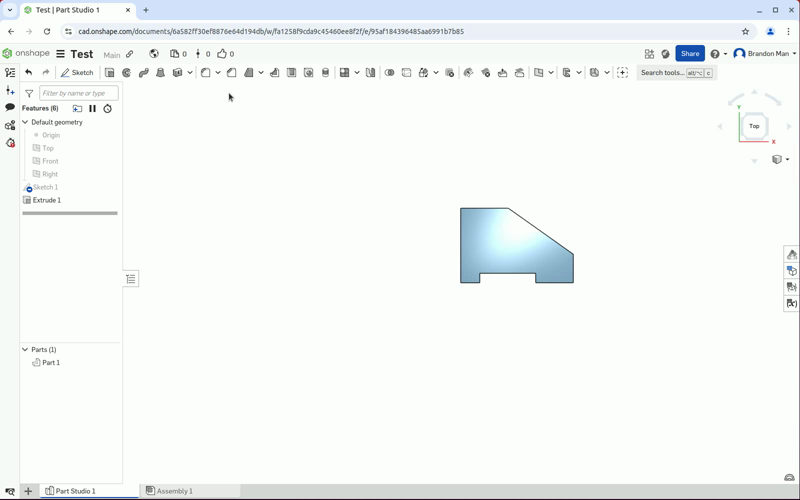
mouse_move(541, 75)
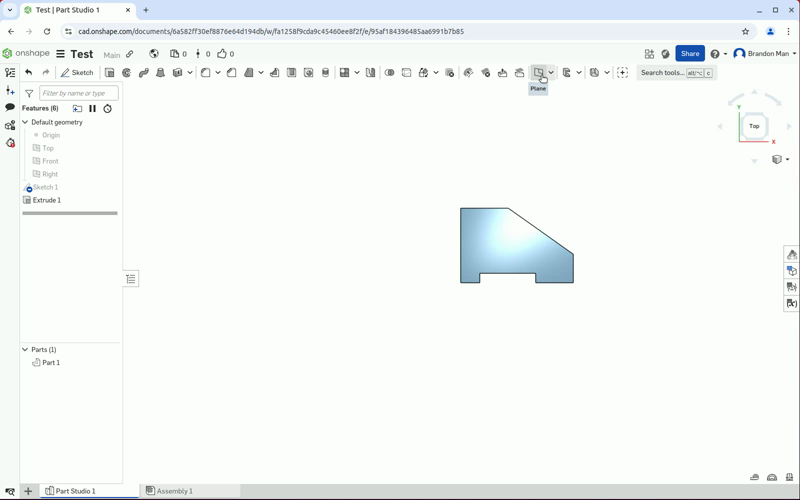
click(541, 75)
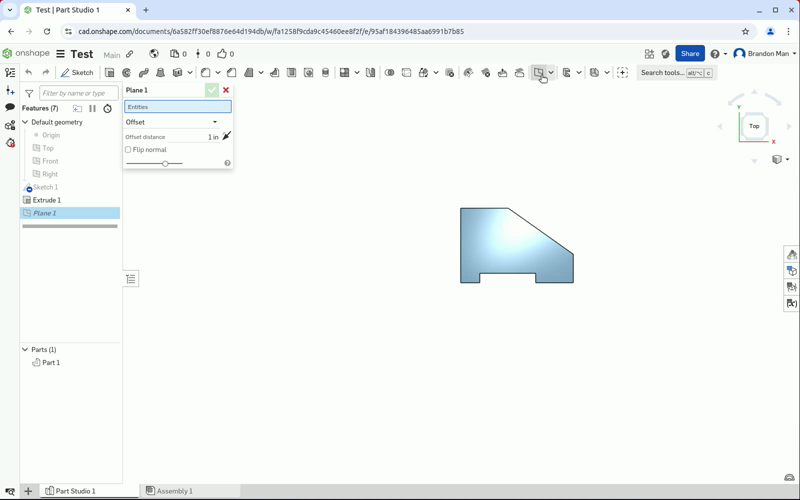
mouse_move(73, 150)
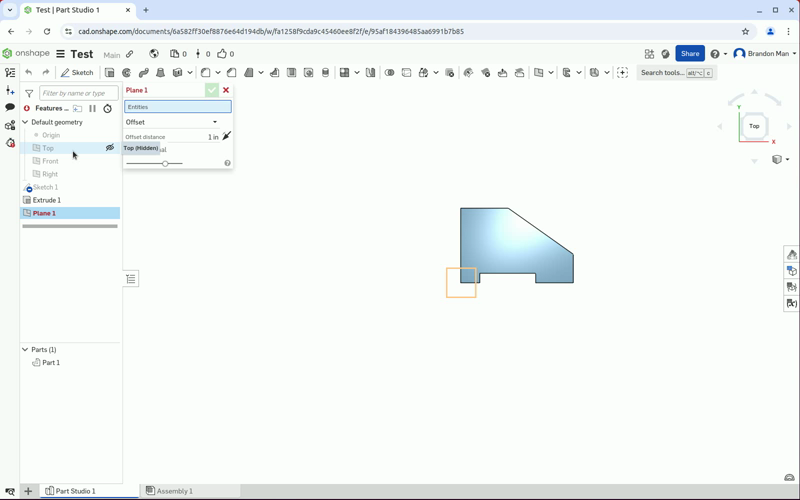
click(73, 150)
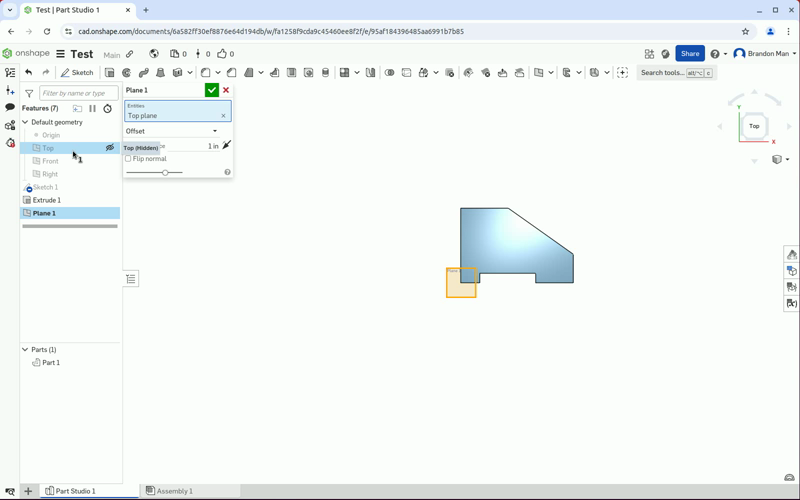
key(tab, 2)
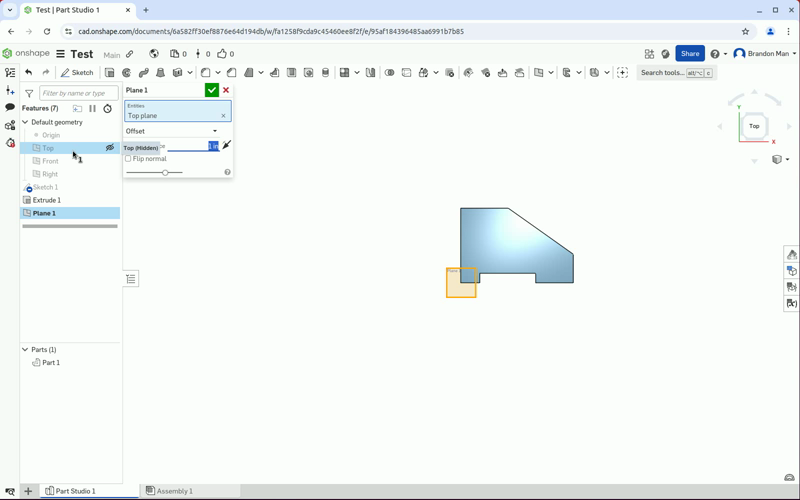
text(1.91)
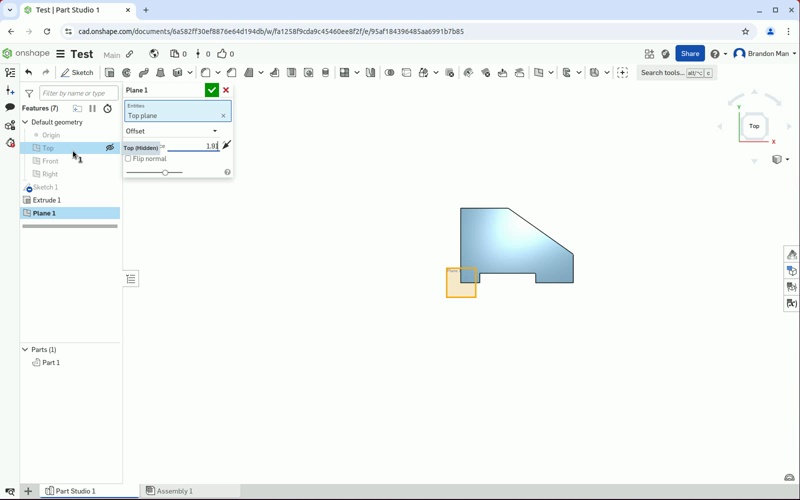
key(enter, 2)
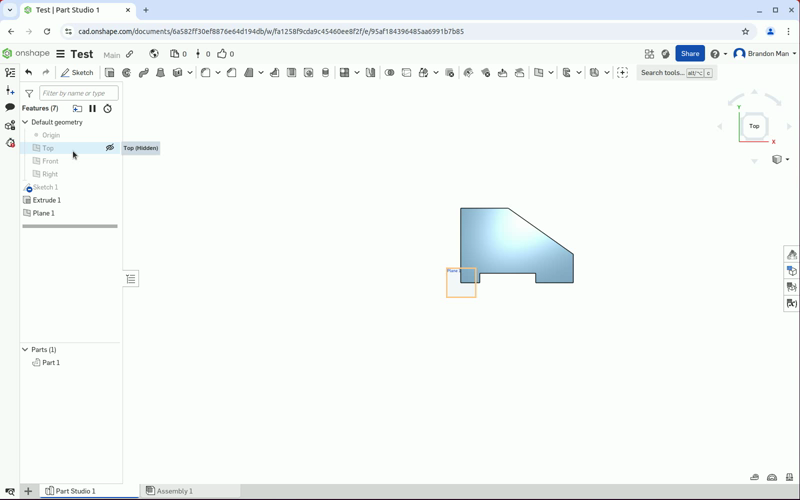
key(shift+s)
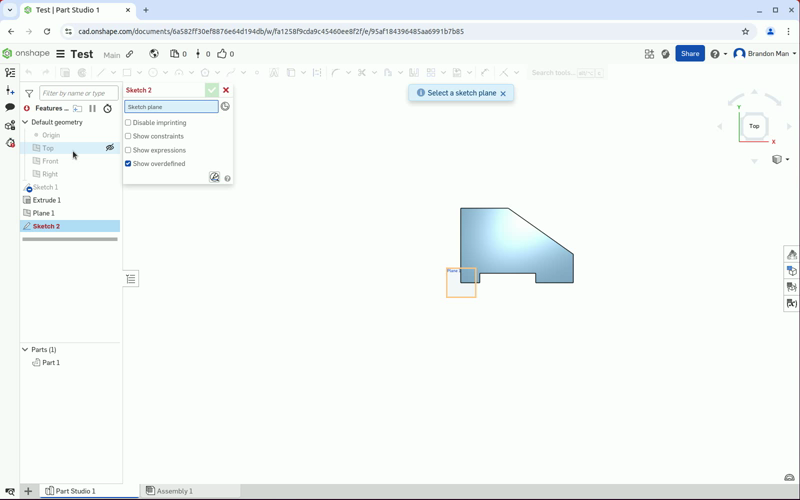
mouse_move(73, 215)
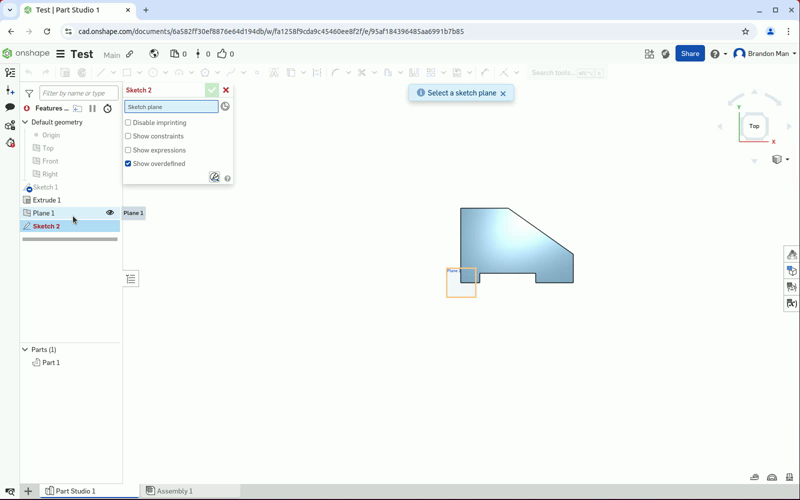
click(73, 215)
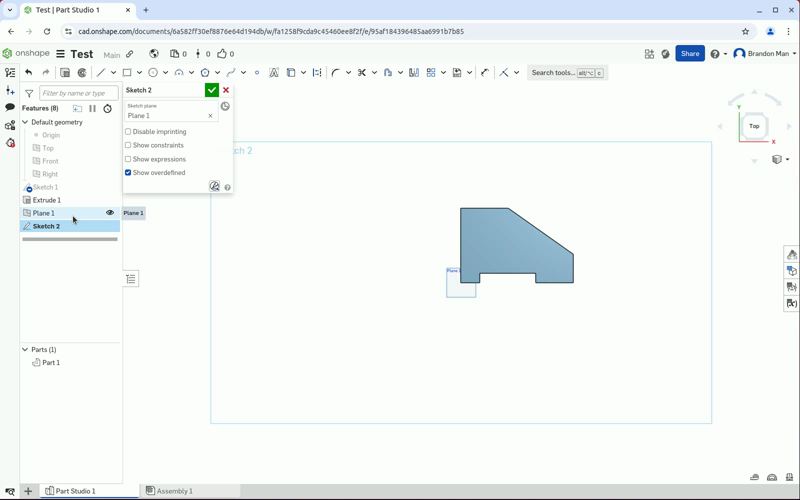
mouse_move(73, 352)
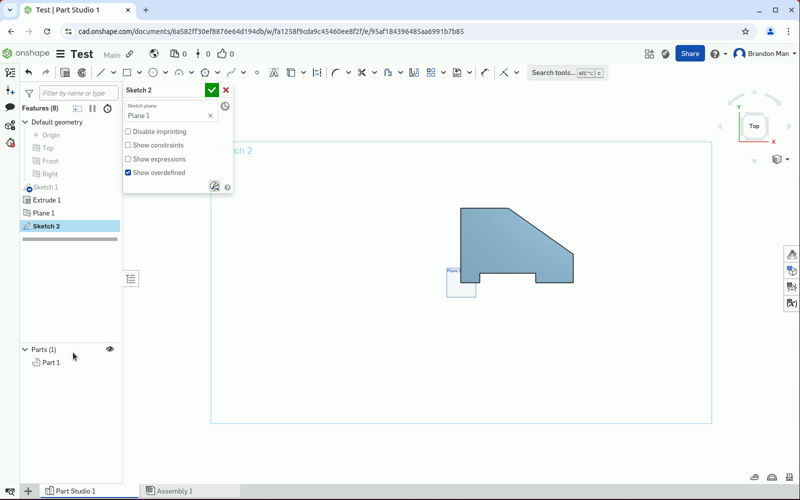
key(y)
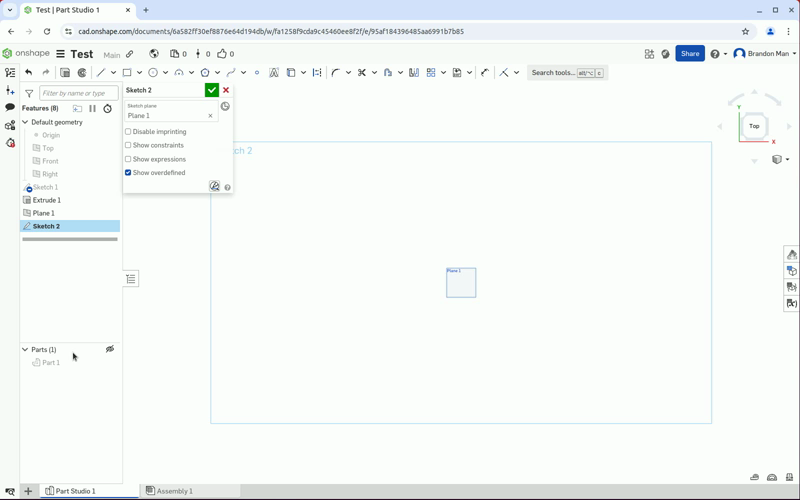
key(l)
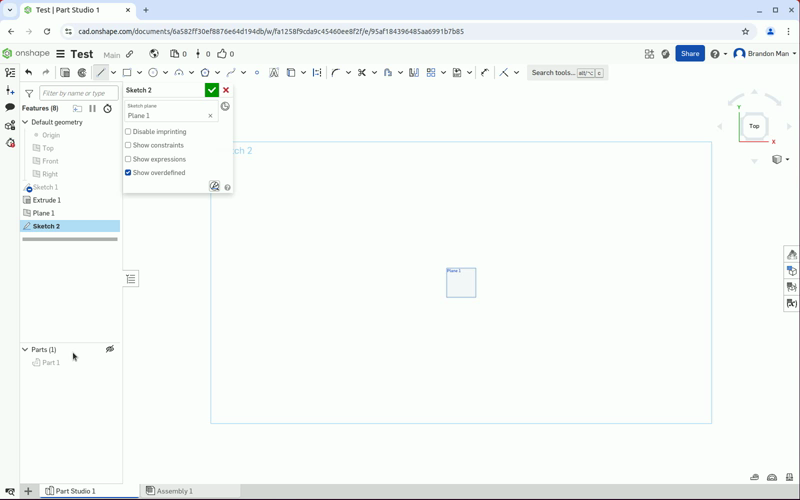
key_down(shift)
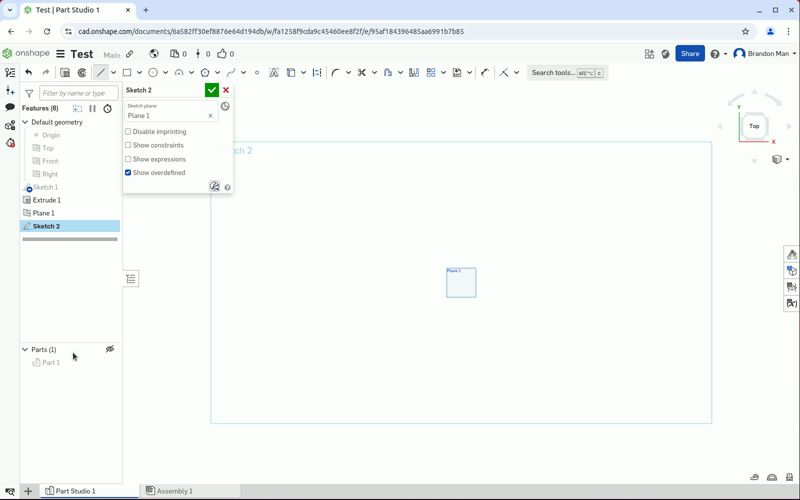
mouse_move(460, 282)
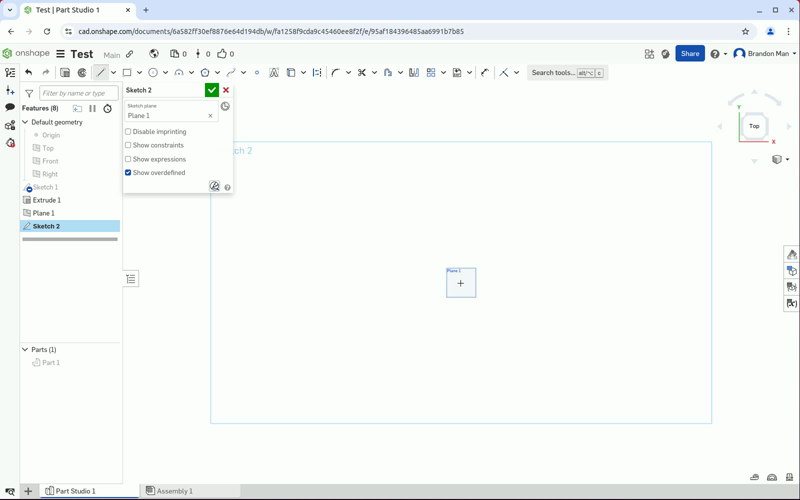
click(460, 282)
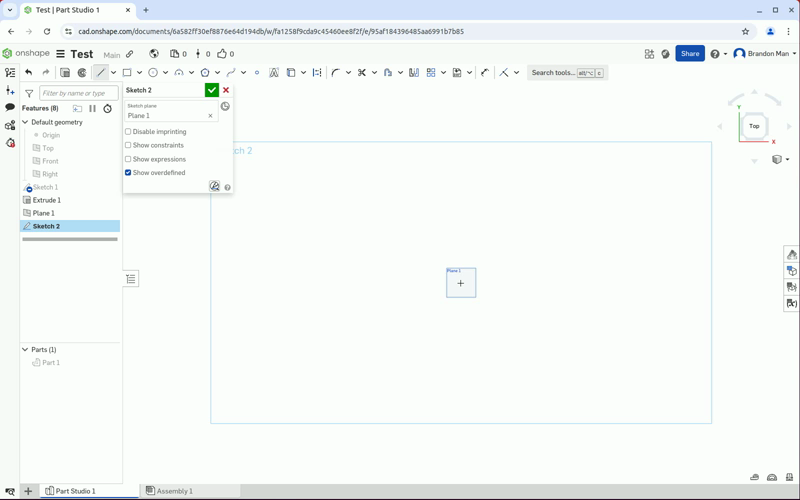
key_up(shift)
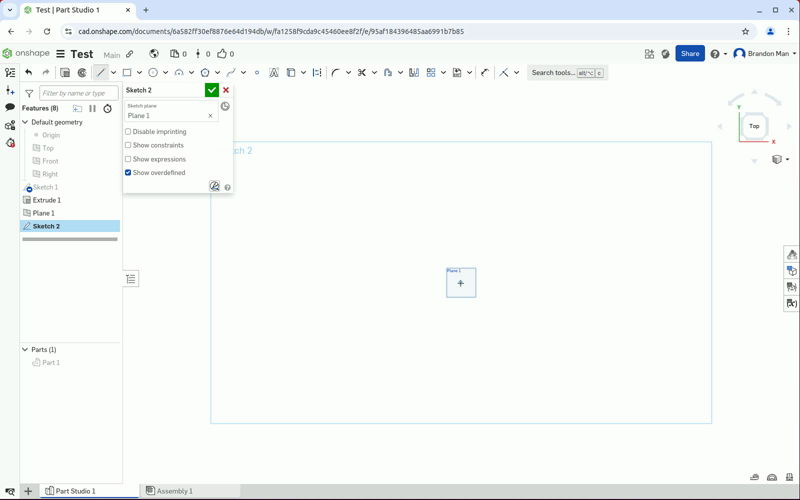
key_down(shift)
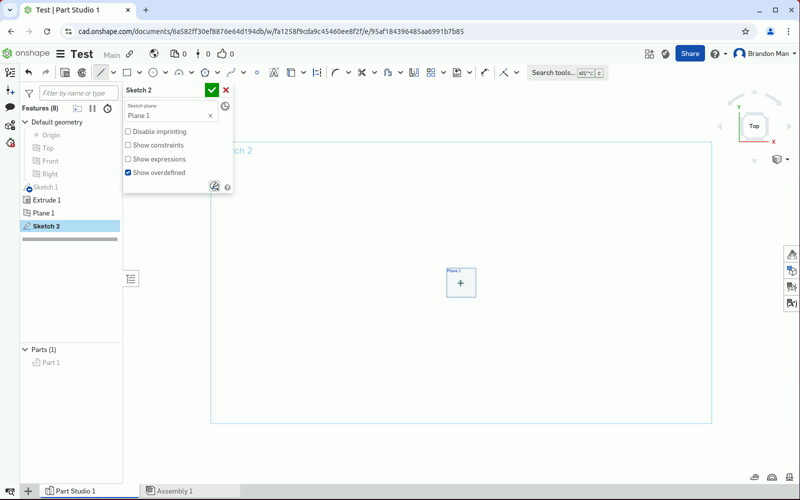
mouse_move(490, 282)
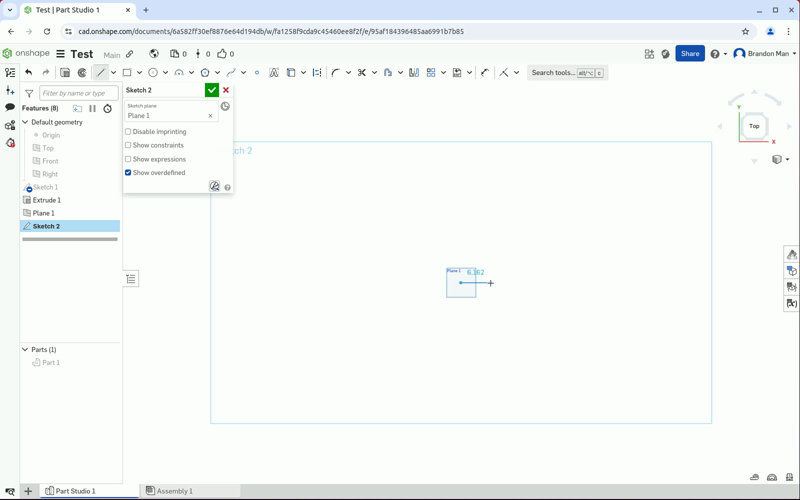
mouse_move(479, 282)
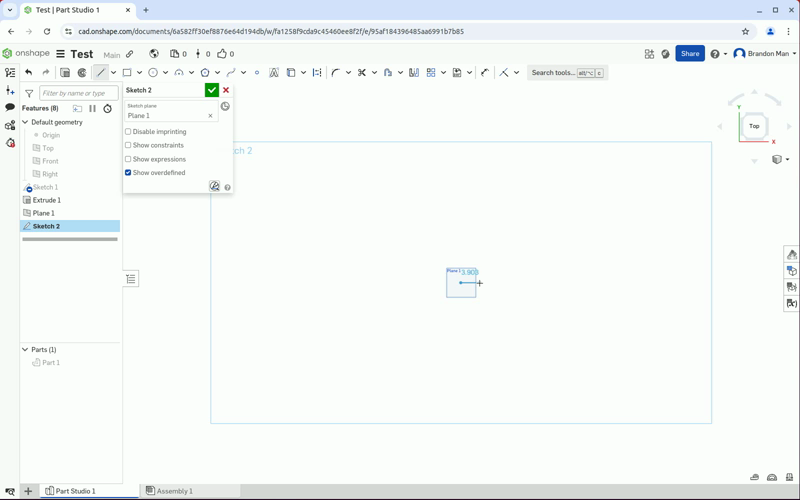
click(479, 282)
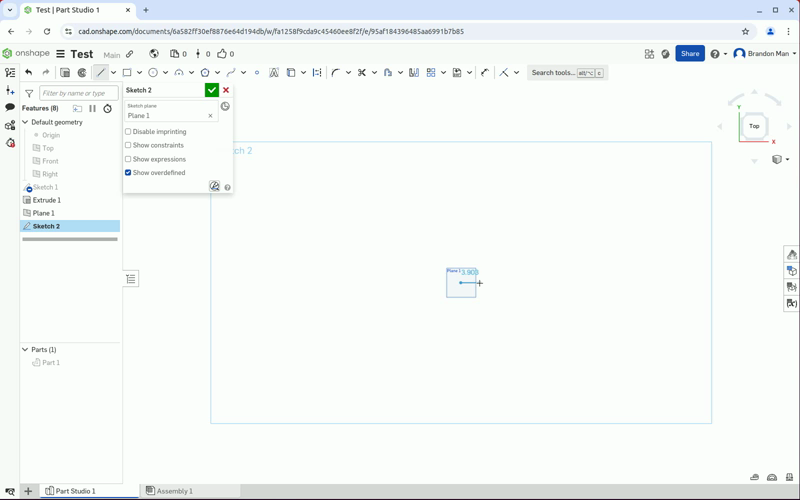
key_up(shift)
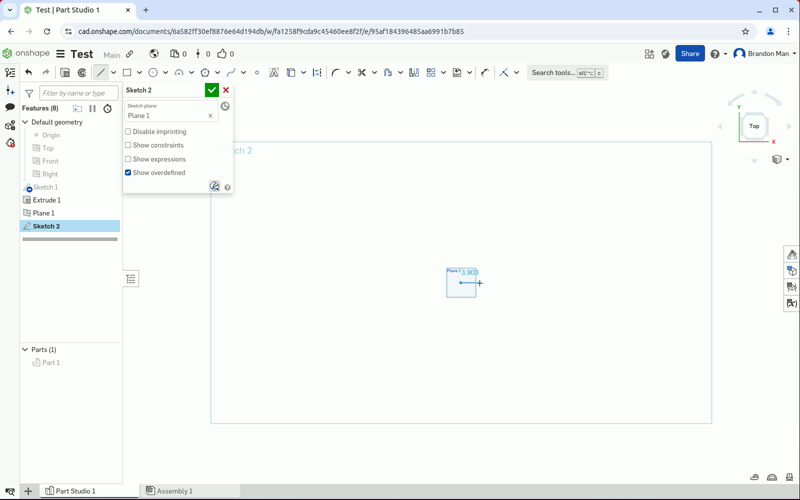
key_down(shift)
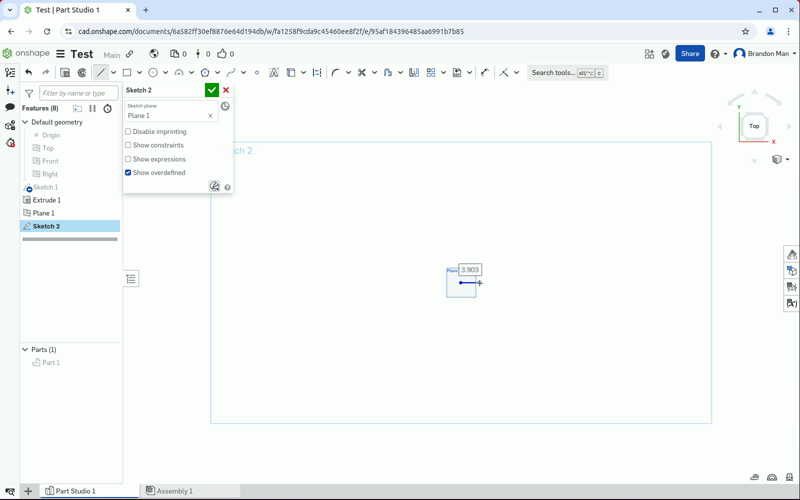
mouse_move(509, 282)
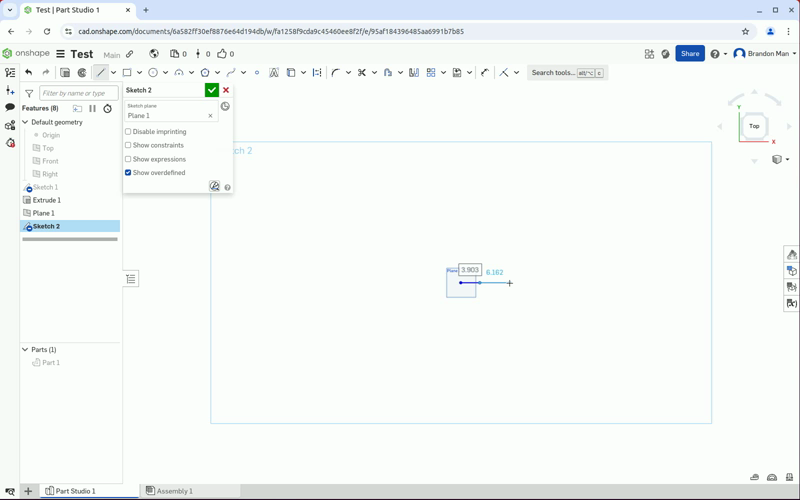
mouse_move(479, 273)
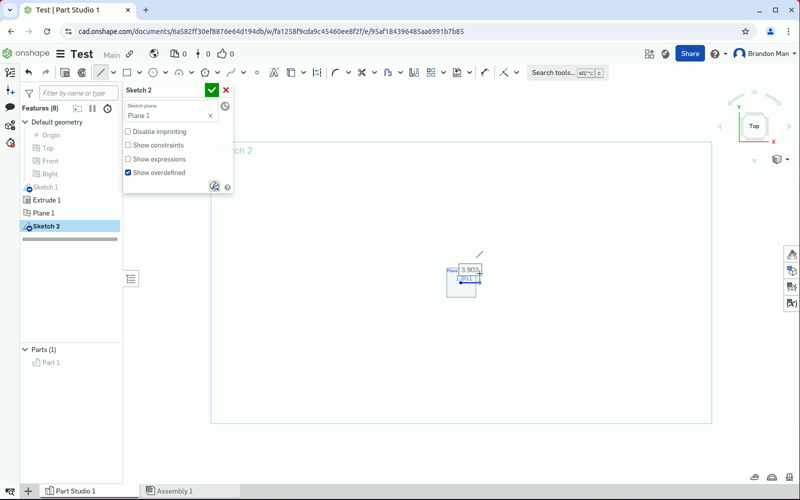
click(479, 273)
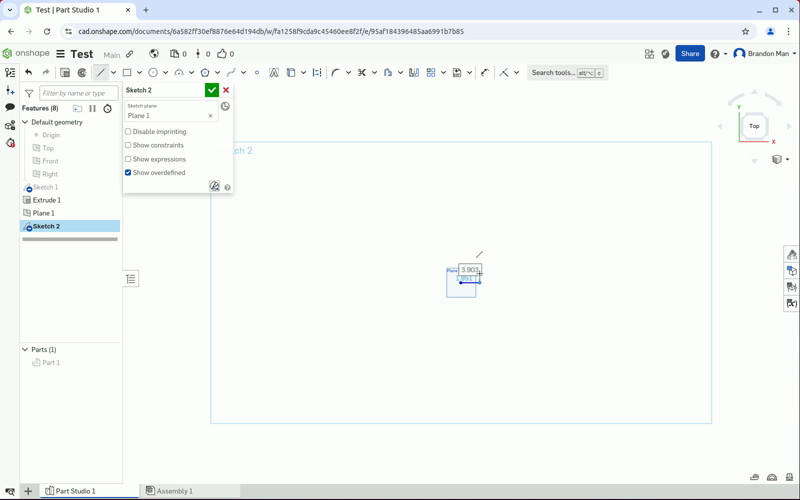
key_up(shift)
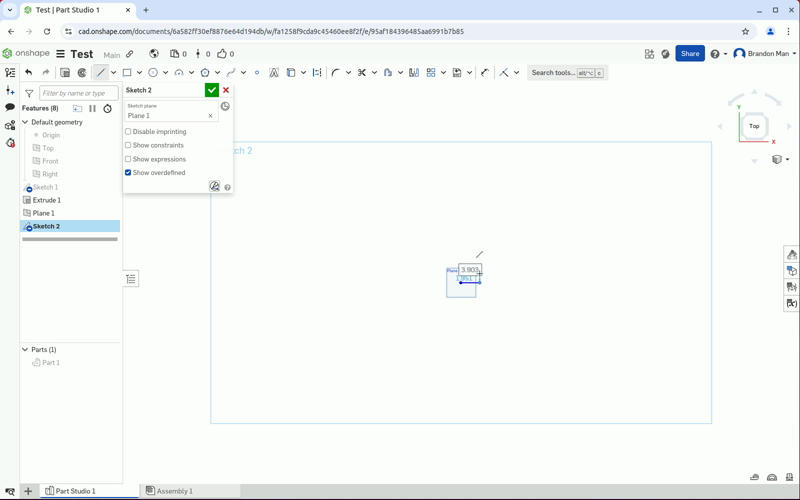
key_down(shift)
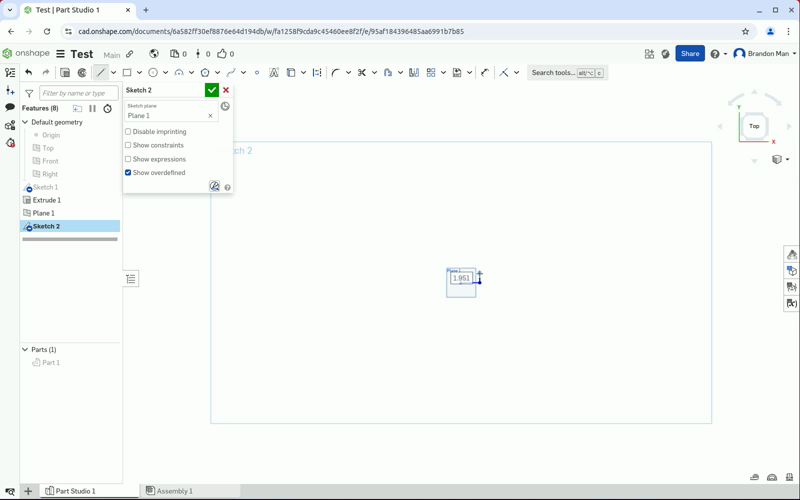
mouse_move(509, 273)
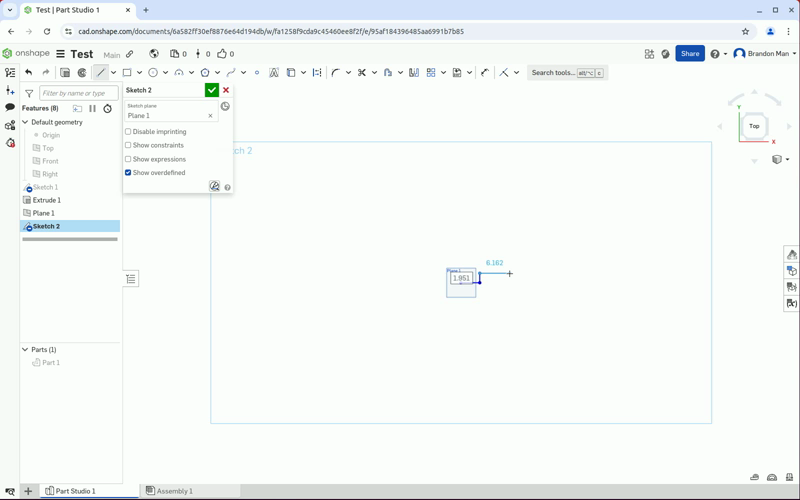
mouse_move(536, 273)
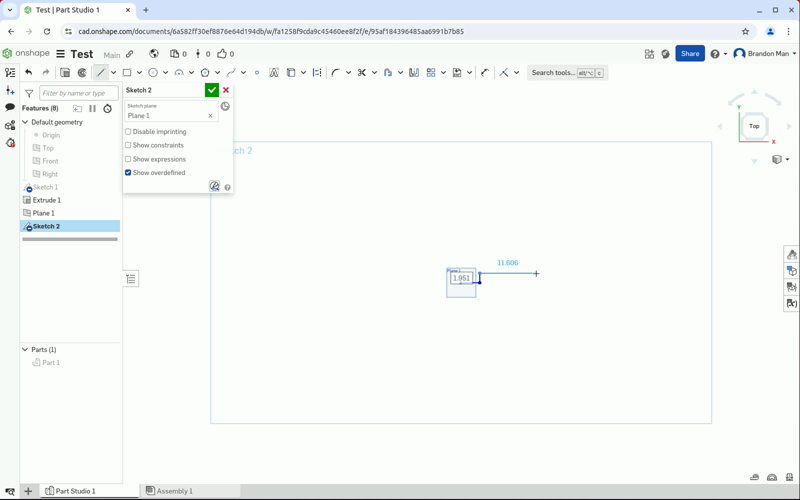
click(536, 273)
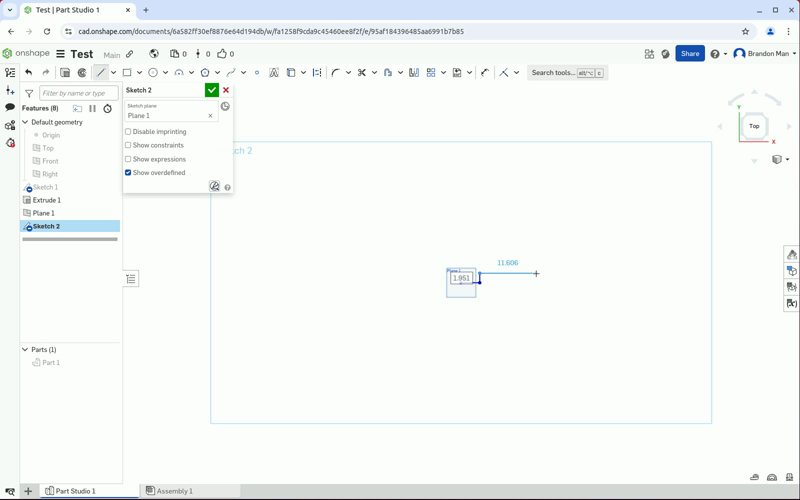
key_up(shift)
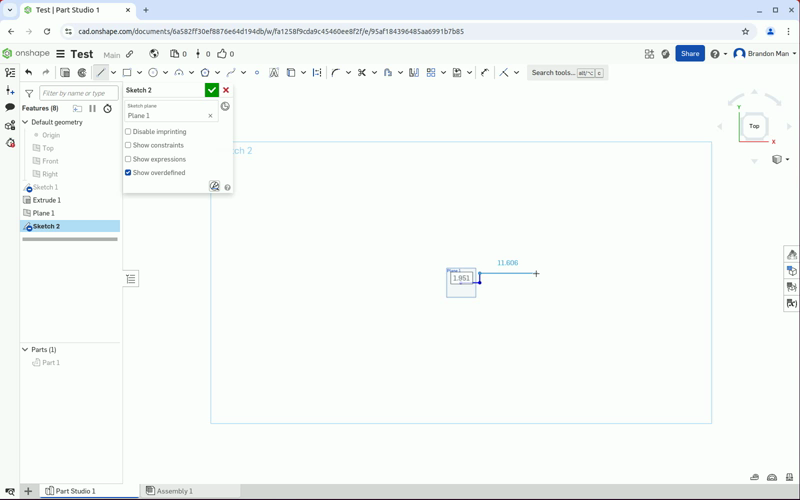
key_down(shift)
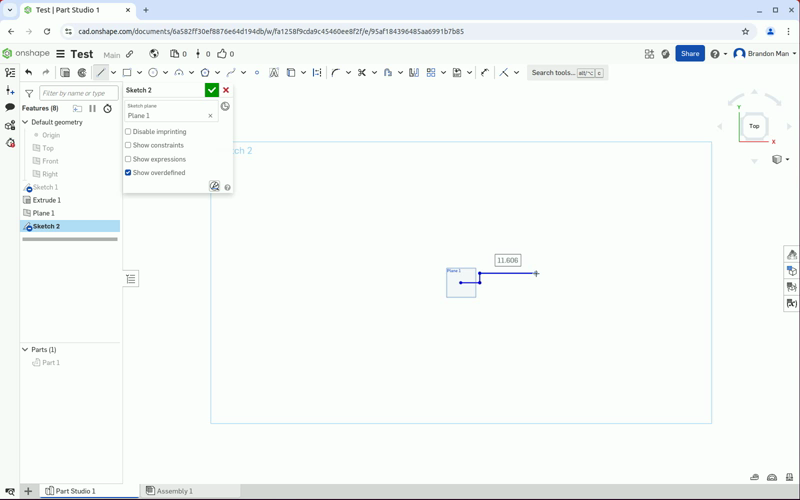
mouse_move(566, 273)
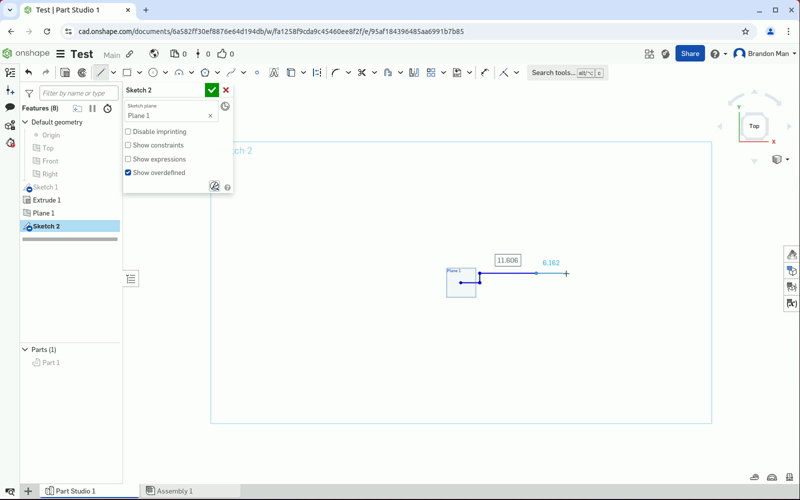
mouse_move(536, 227)
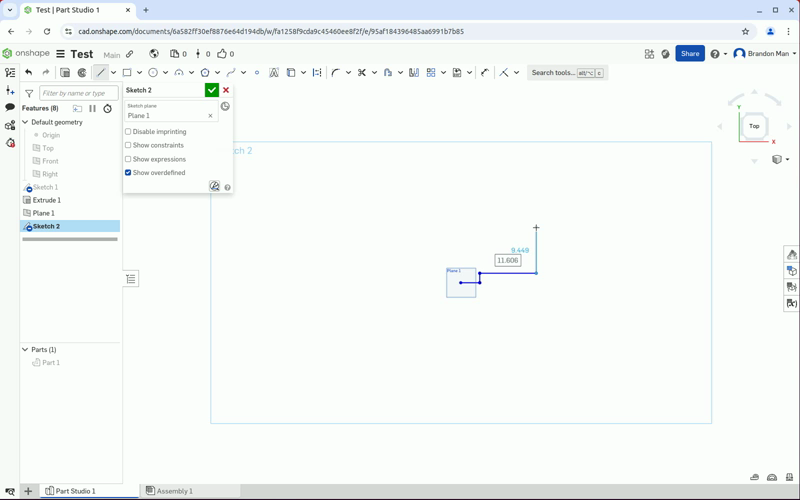
click(536, 227)
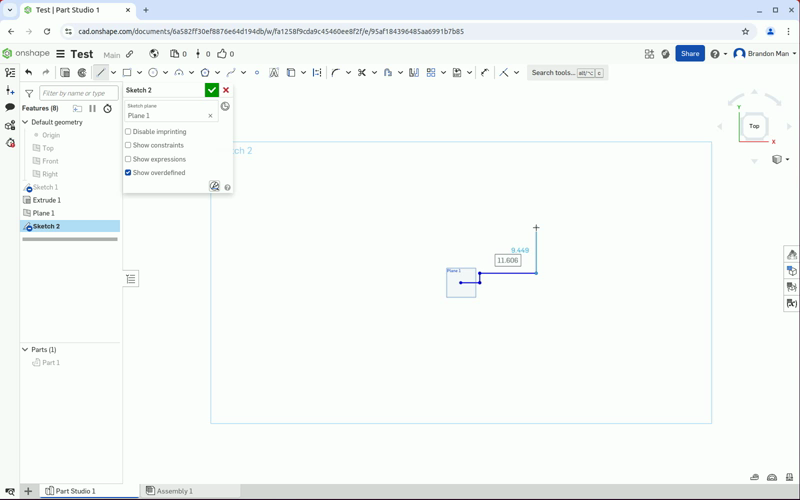
key_up(shift)
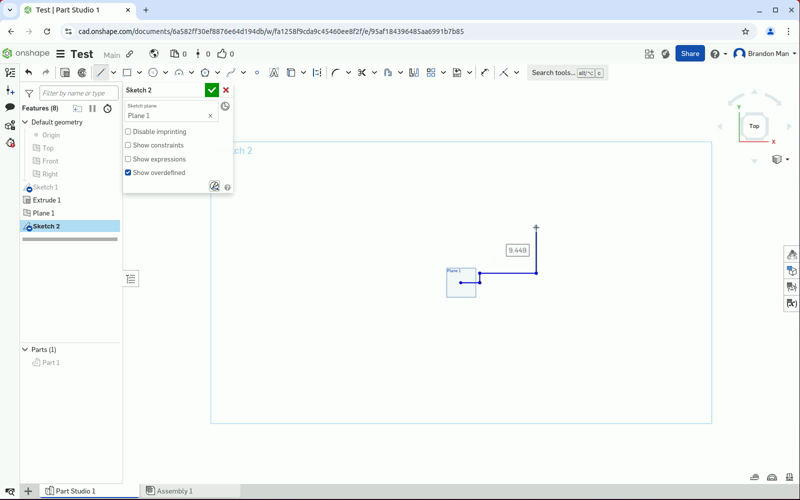
key_down(shift)
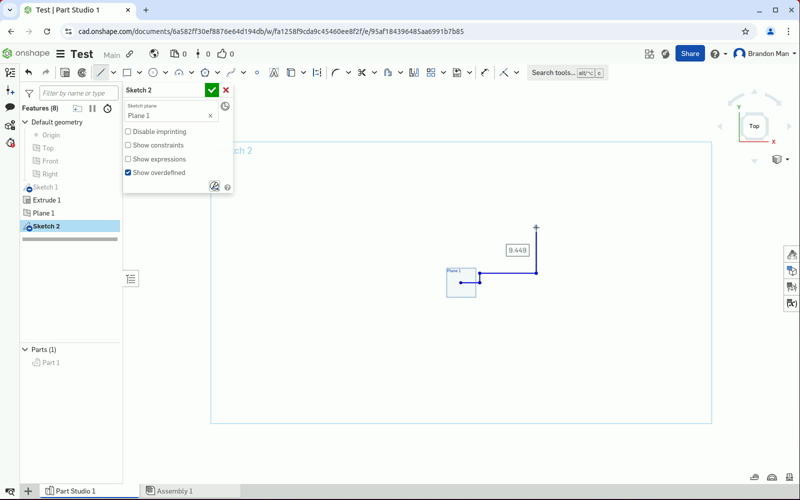
mouse_move(566, 227)
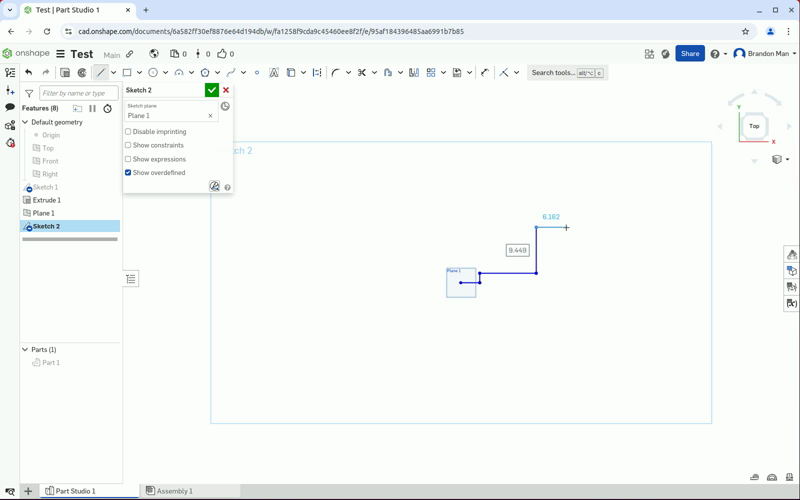
mouse_move(507, 207)
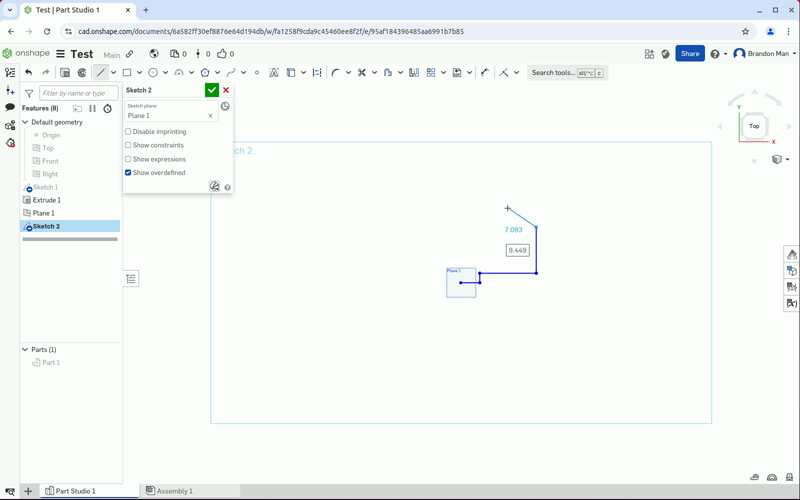
click(507, 207)
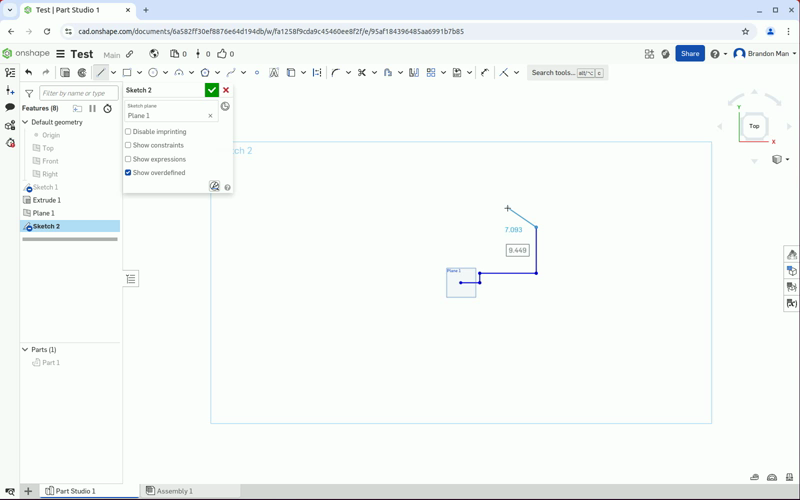
key_up(shift)
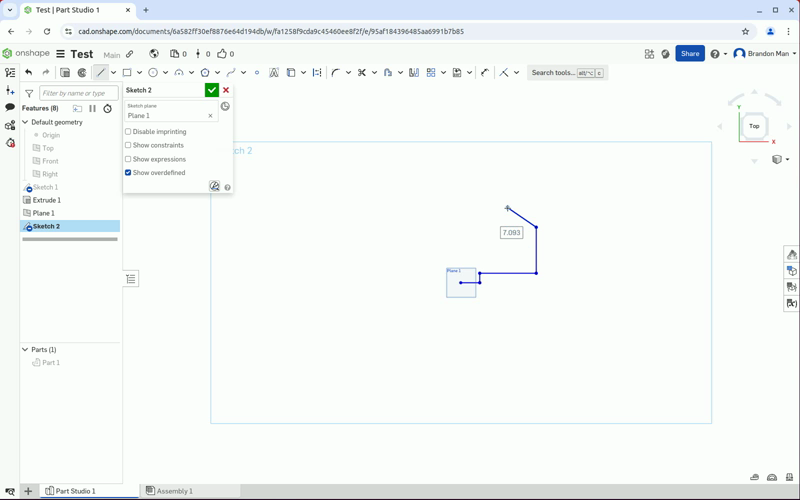
key_down(shift)
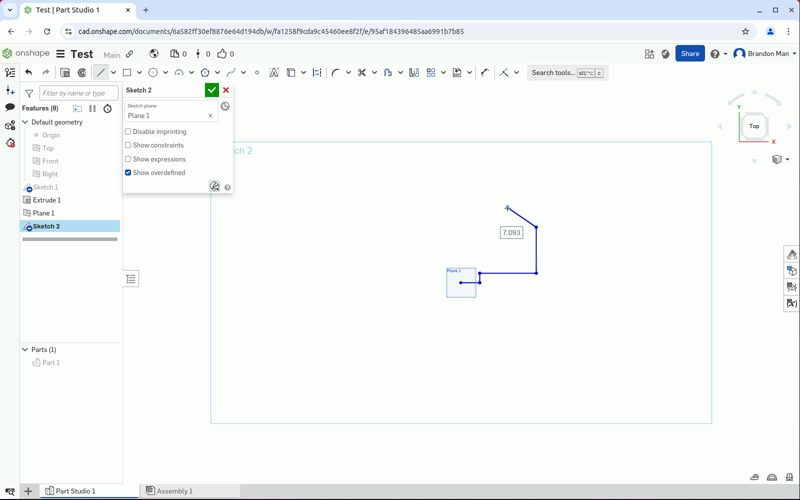
mouse_move(537, 207)
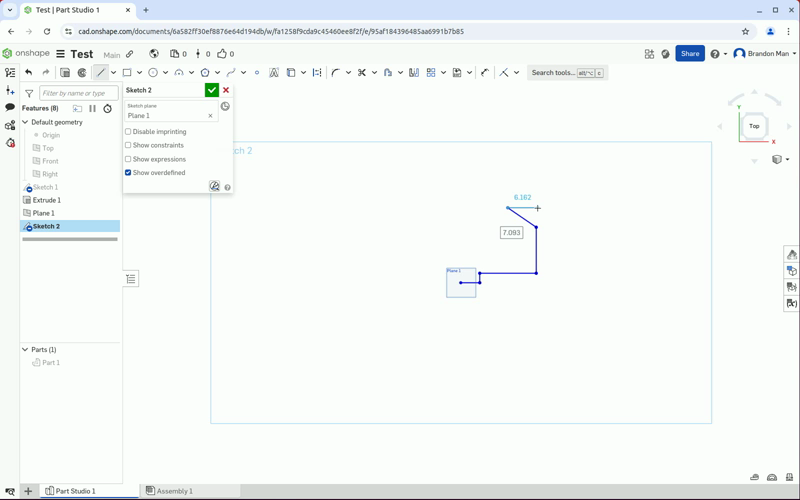
mouse_move(460, 207)
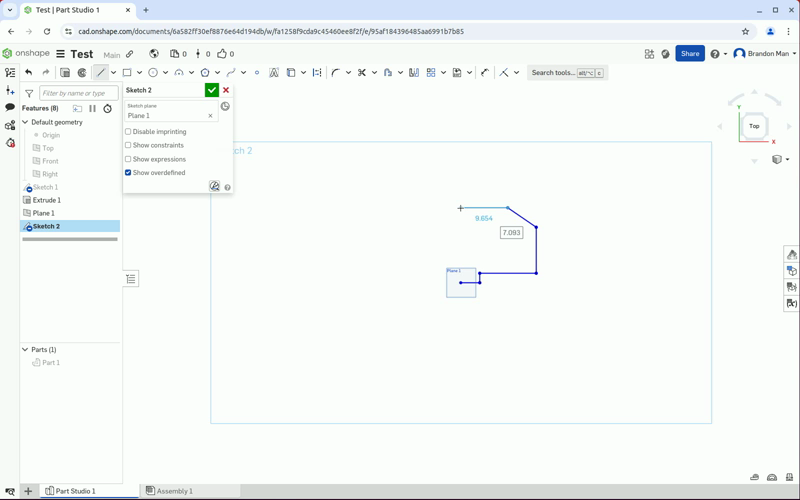
click(460, 207)
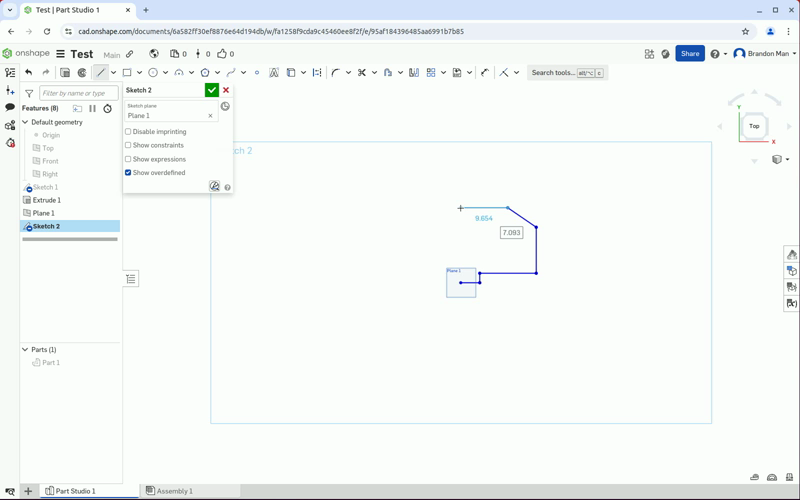
key_up(shift)
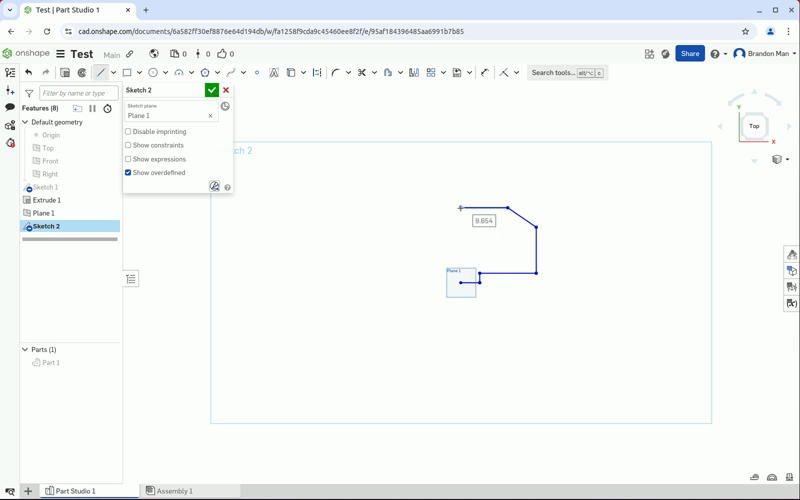
key_down(shift)
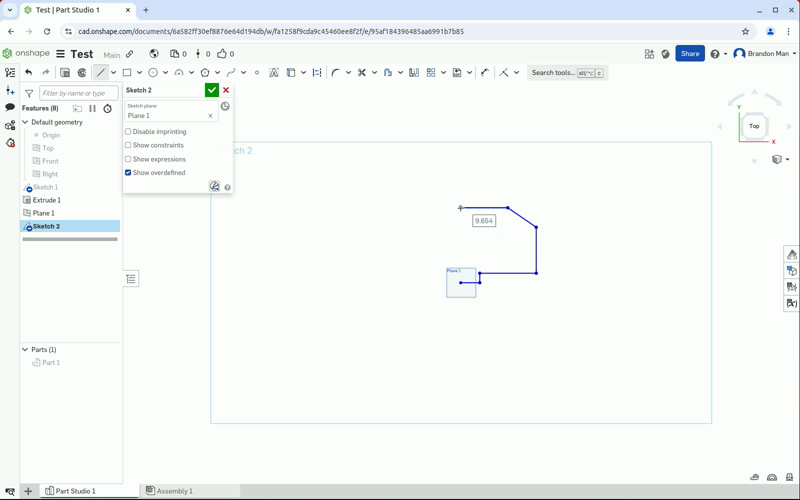
mouse_move(460, 282)
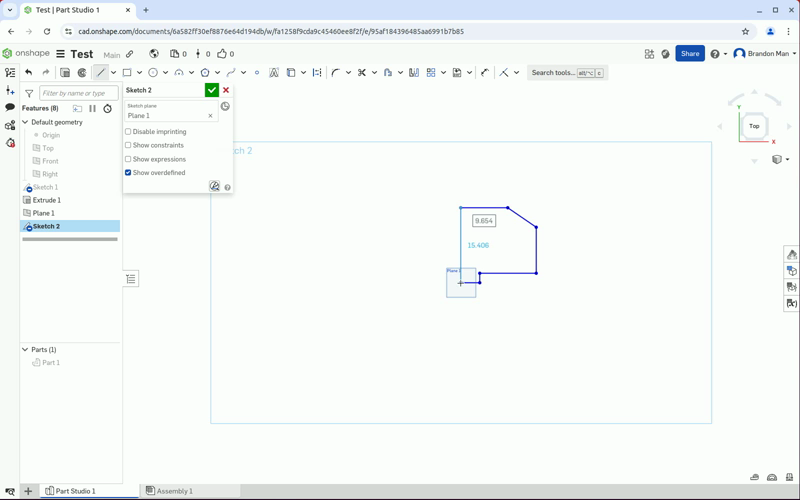
key_up(shift)
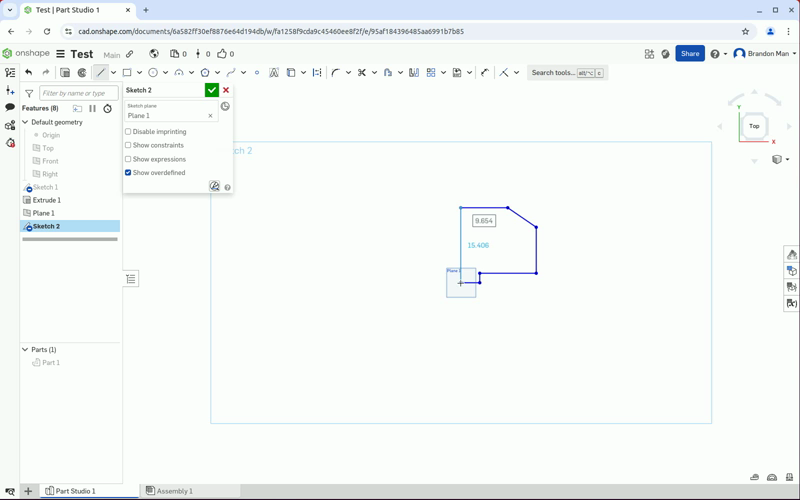
click(460, 282)
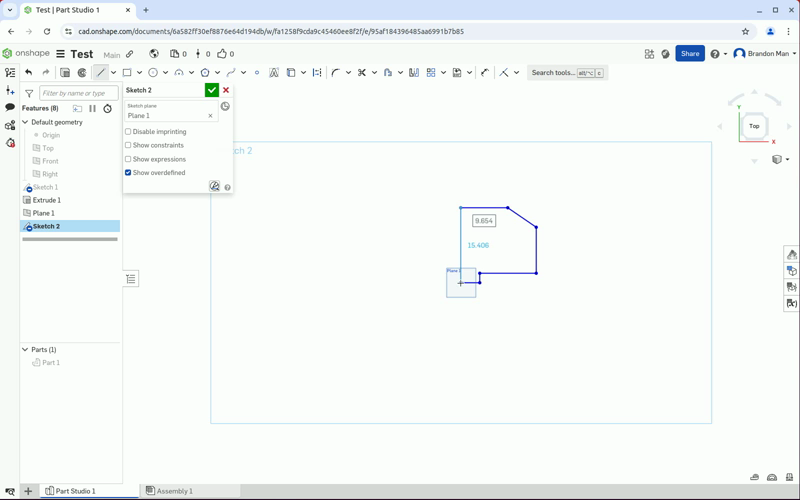
key(esc)
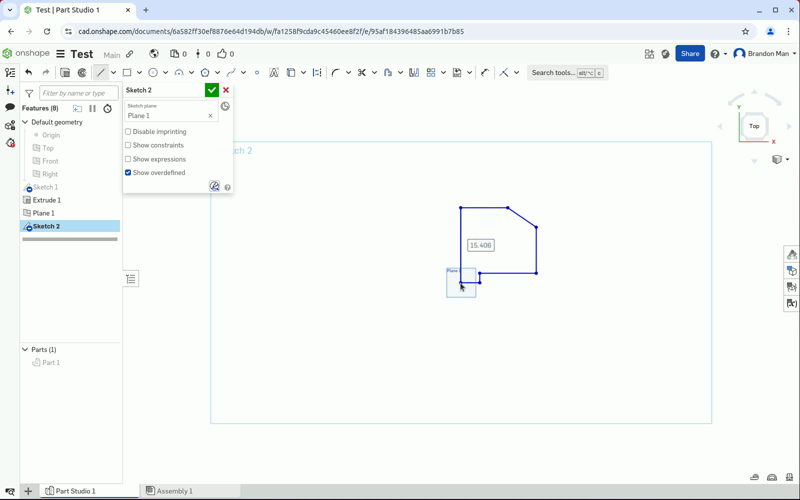
mouse_move(465, 211)
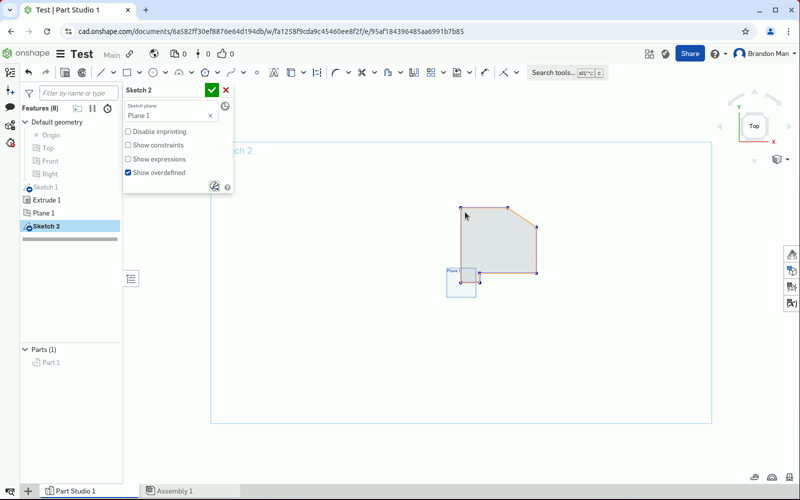
click(465, 211)
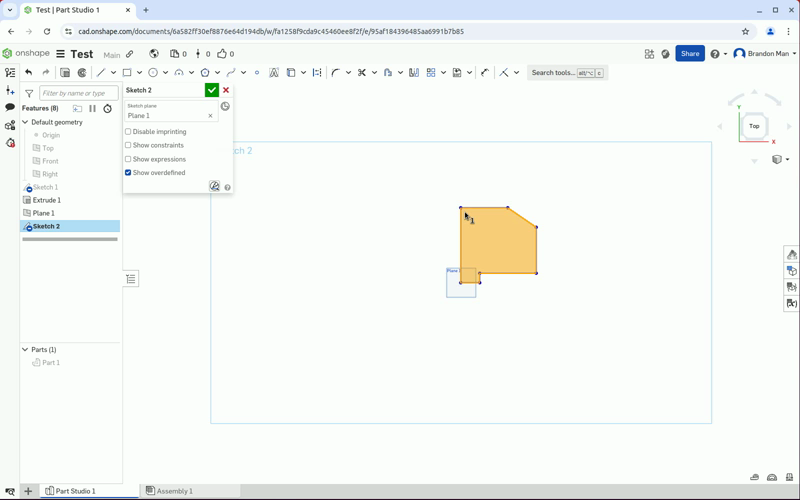
mouse_move(73, 352)
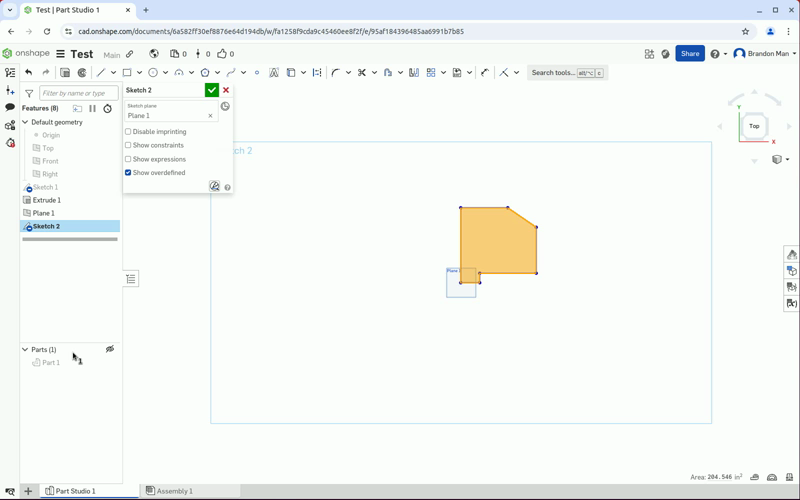
key(shift+y)
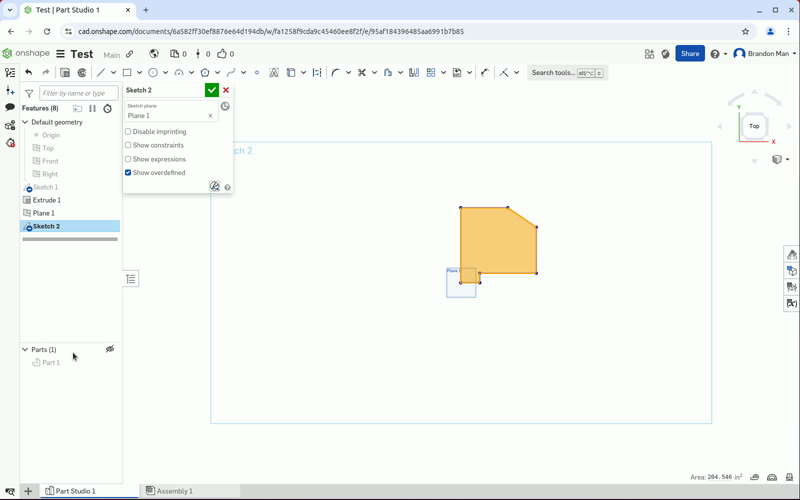
key(shift+e)
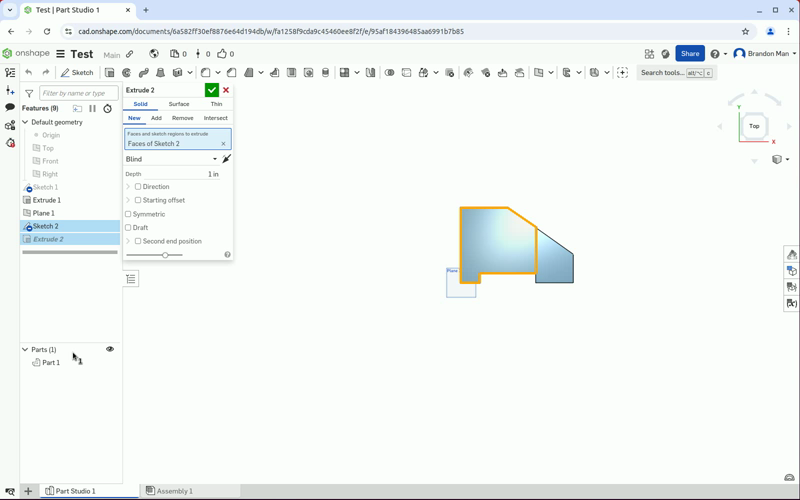
mouse_move(143, 106)
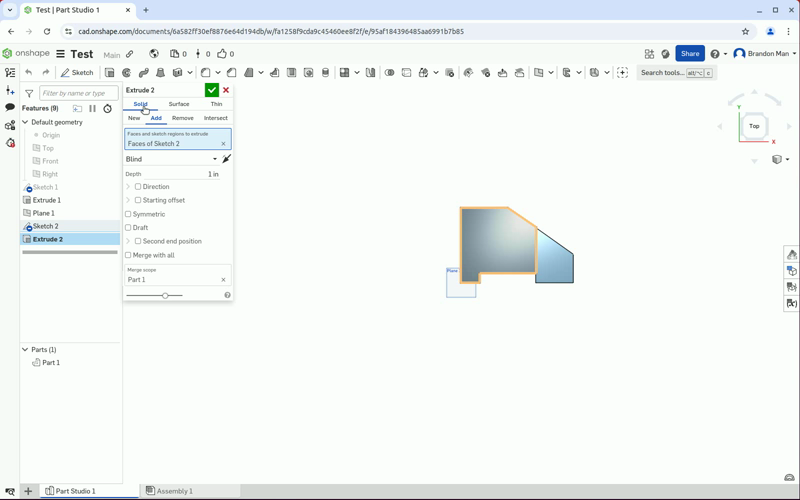
click(143, 106)
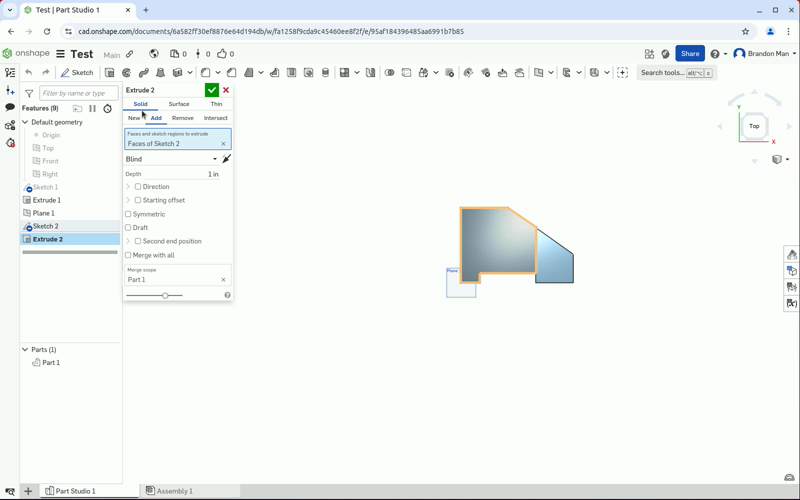
mouse_move(137, 120)
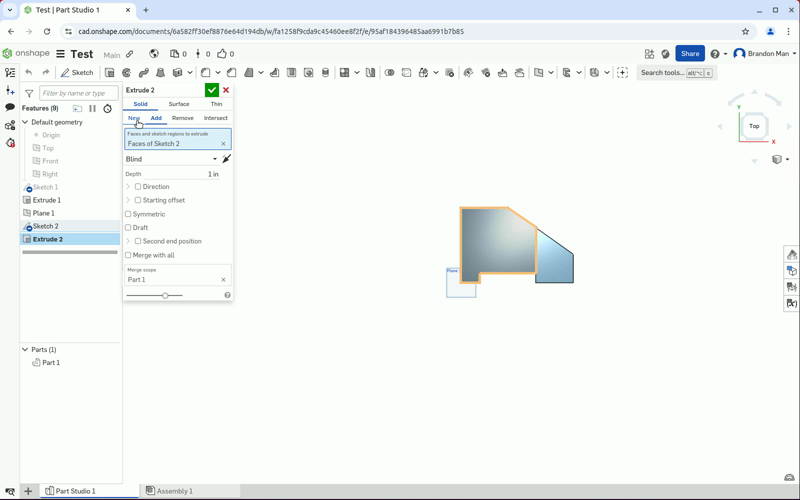
click(137, 120)
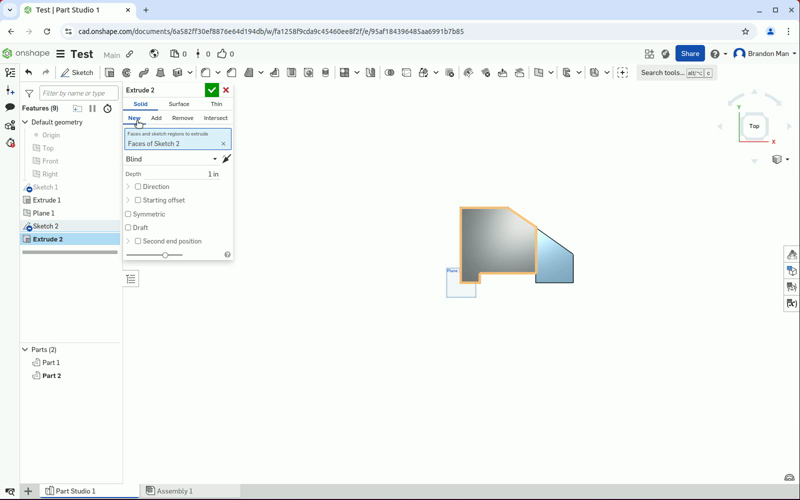
key(tab, 4)
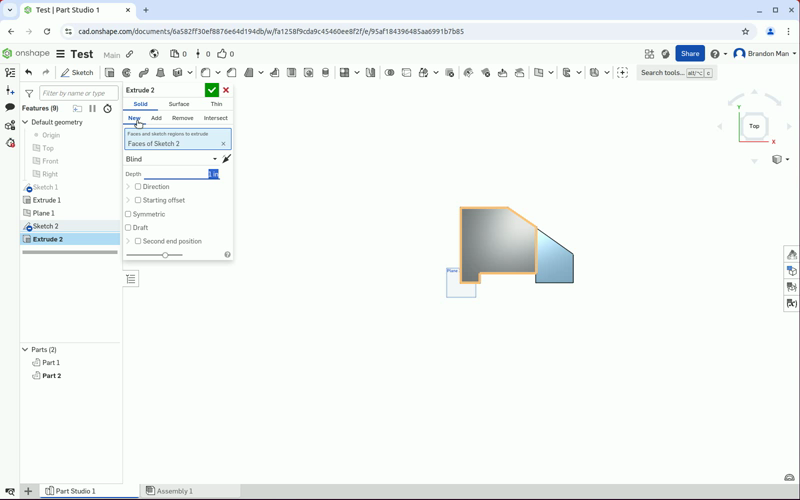
text(7.703)
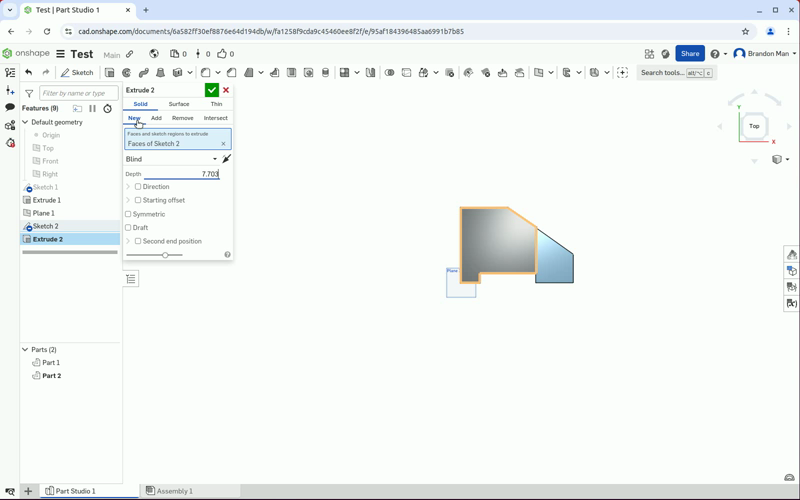
key(enter)
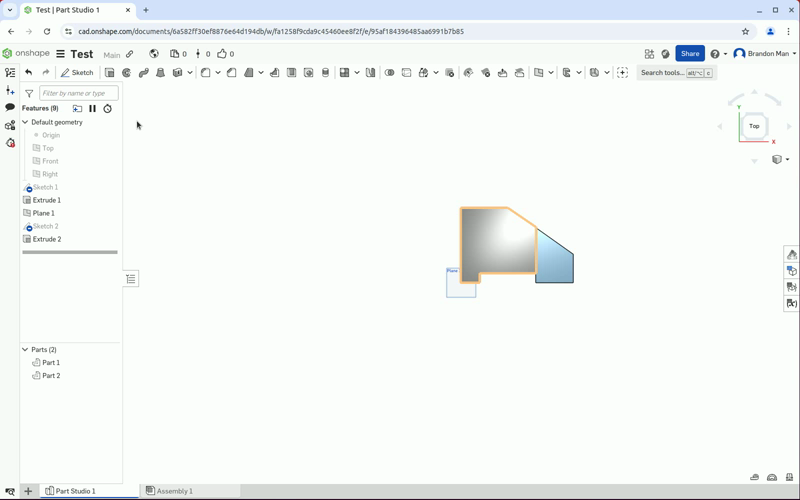
key(shift+h)
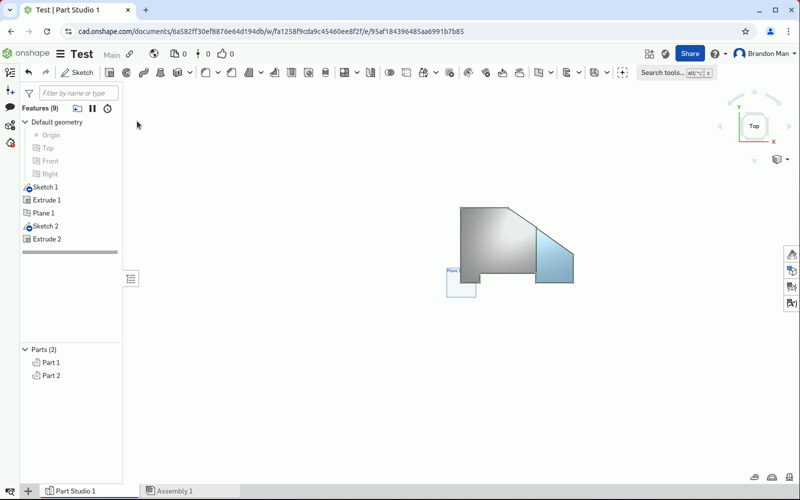
key(shift+h)
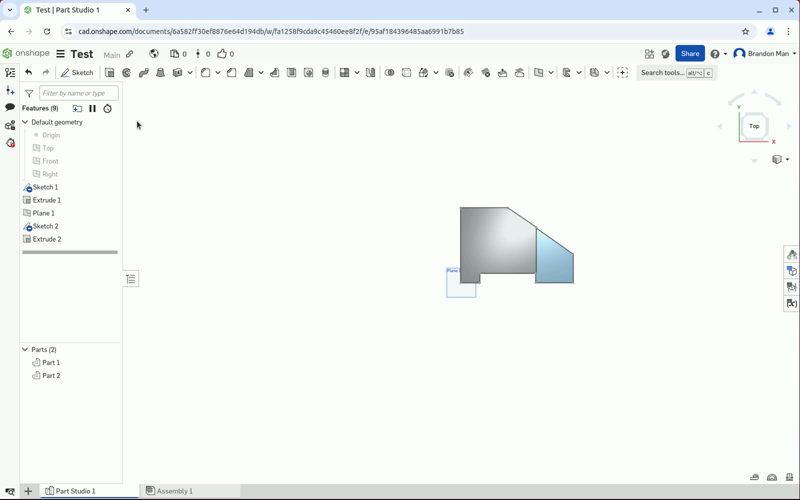
key(shift+7)
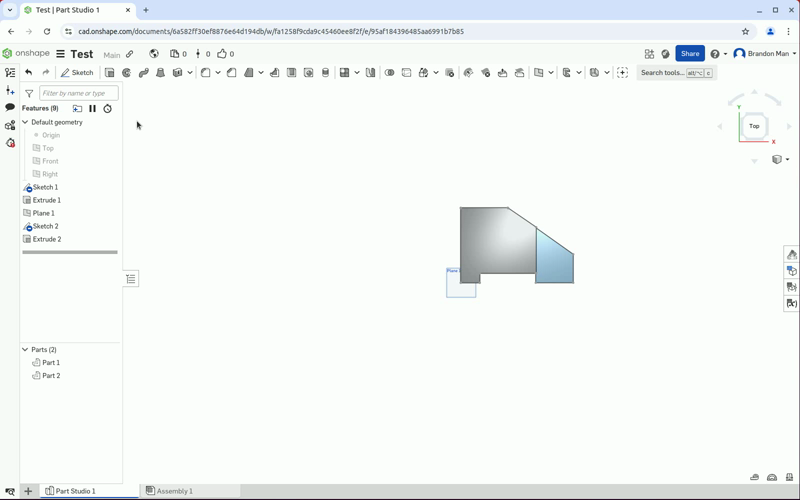
key(up, 3)
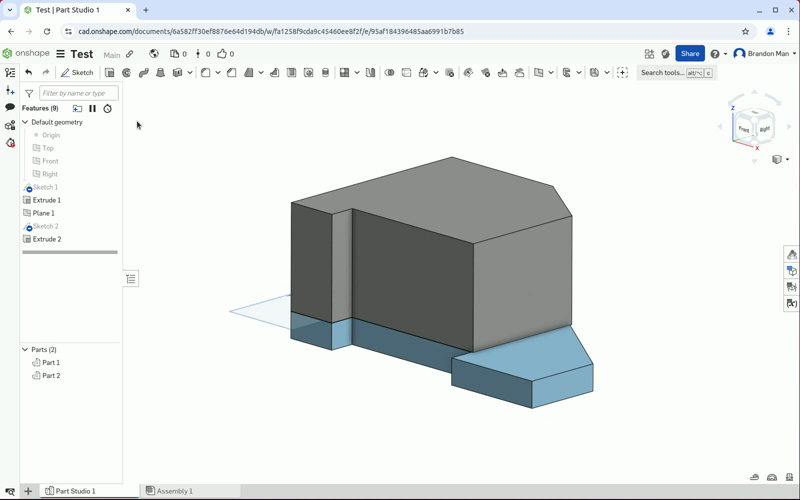
key(left, 3)
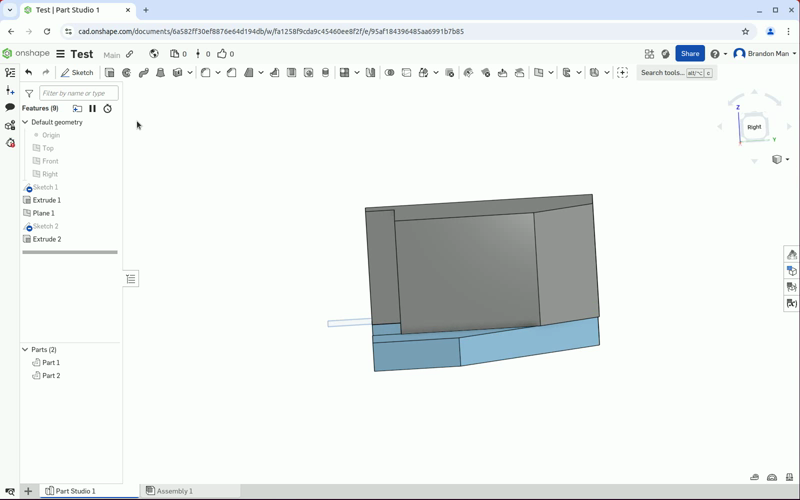
key(right, 3)
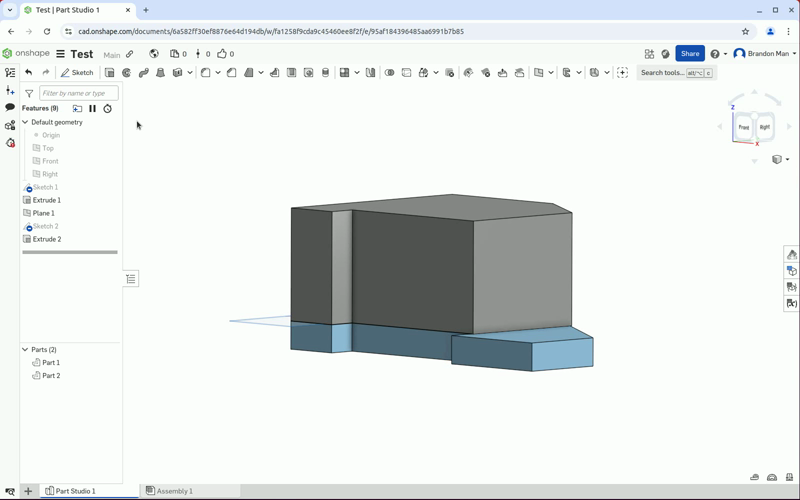
key(down, 3)
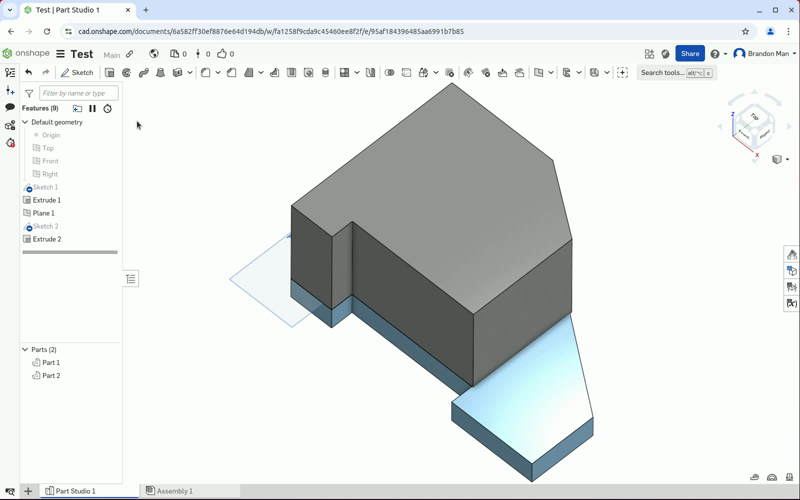
mouse_move(73, 189)
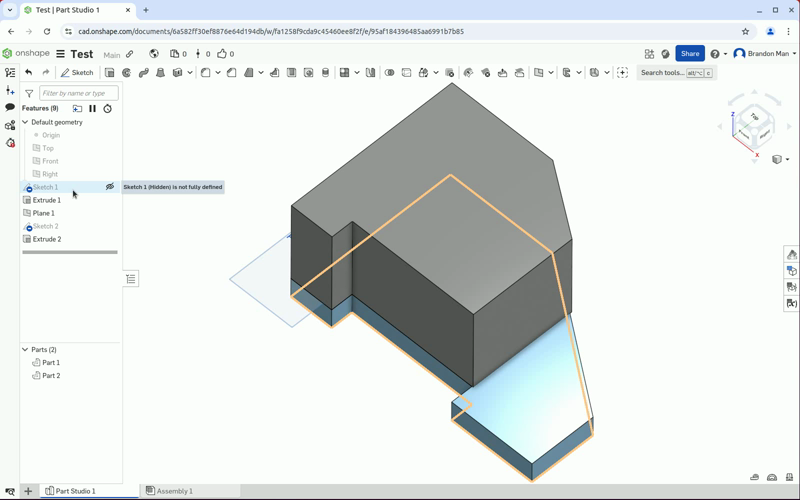
click(73, 189)